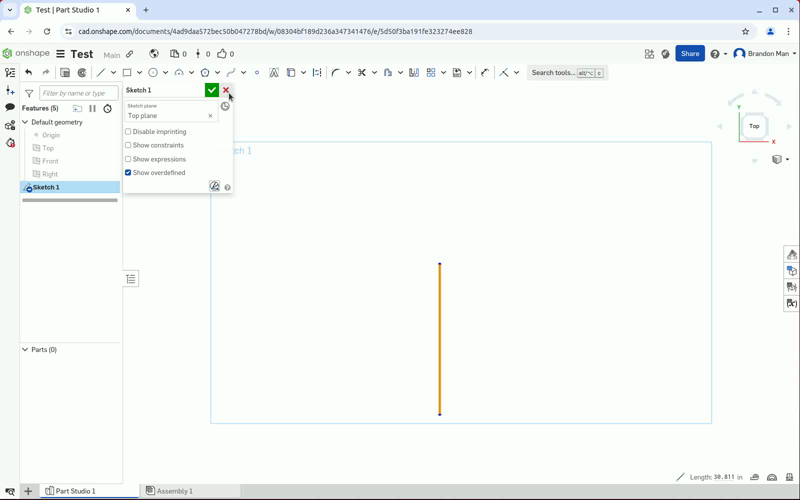
key(shift+h)
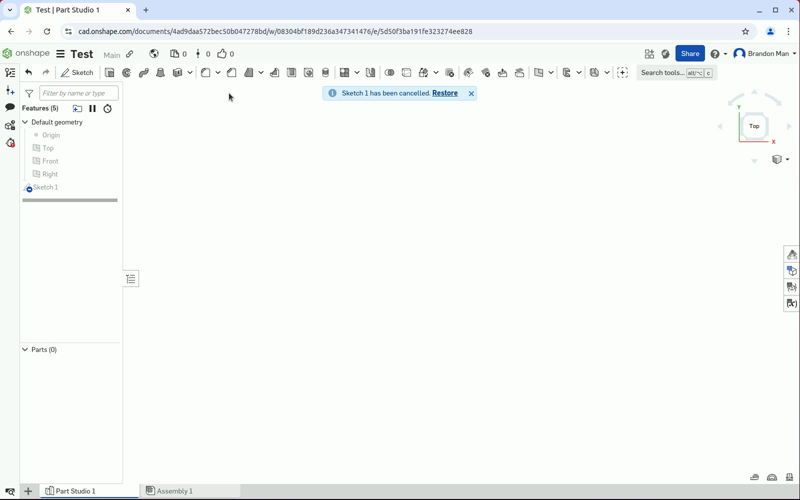
mouse_move(73, 352)
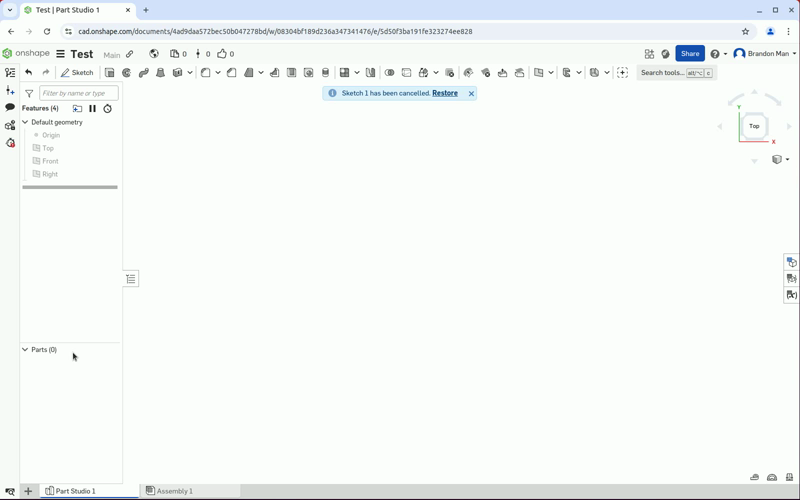
key(y)
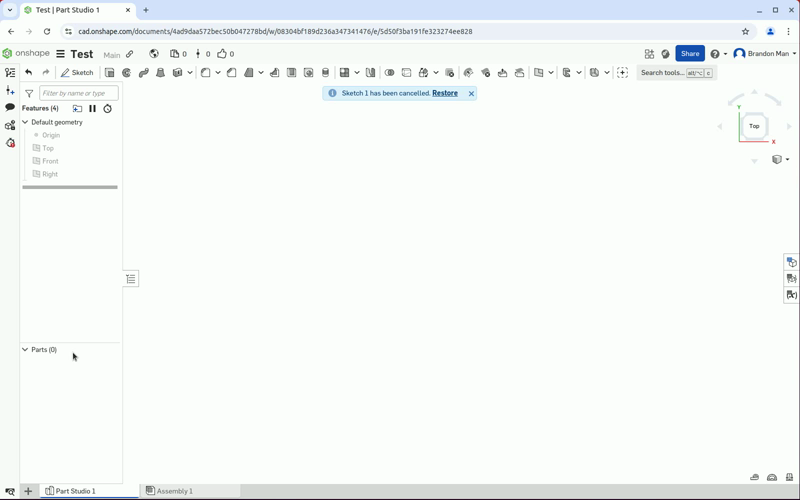
key(shift+p)
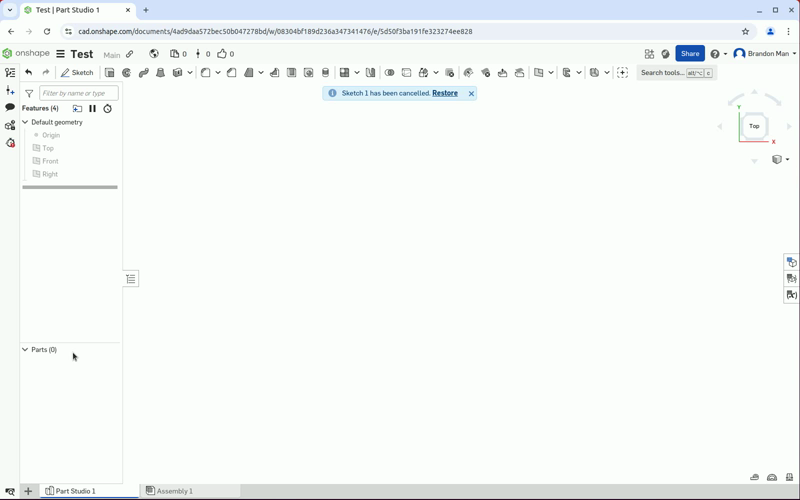
key(space)
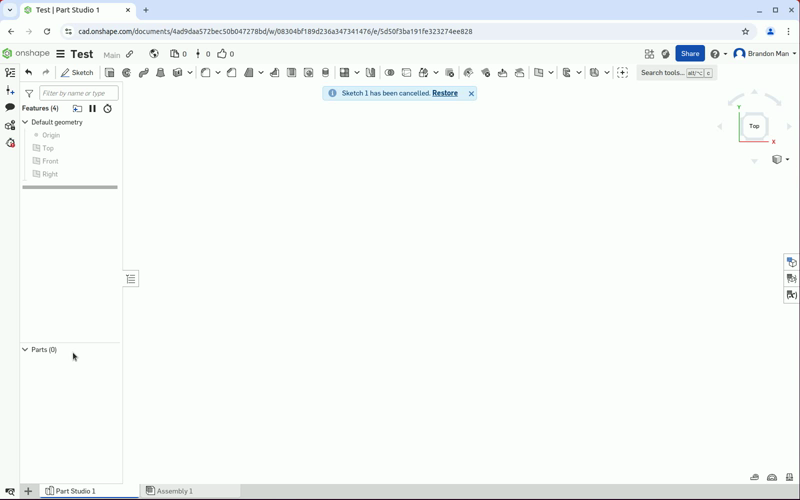
key_down(shift)
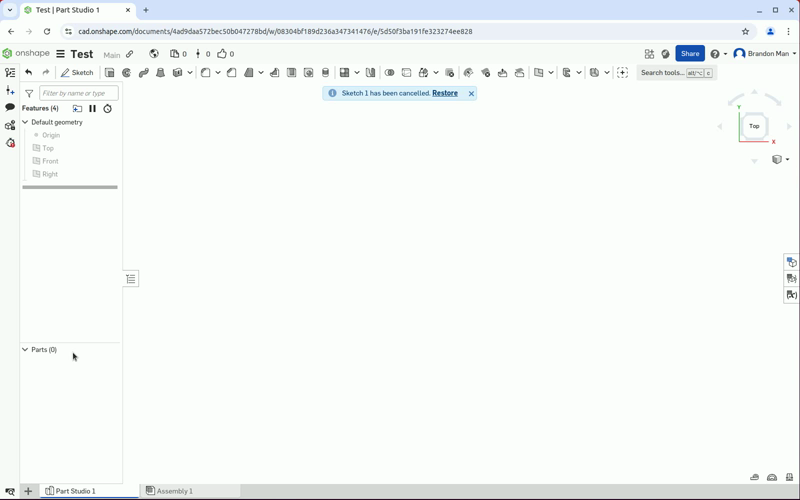
key(up)
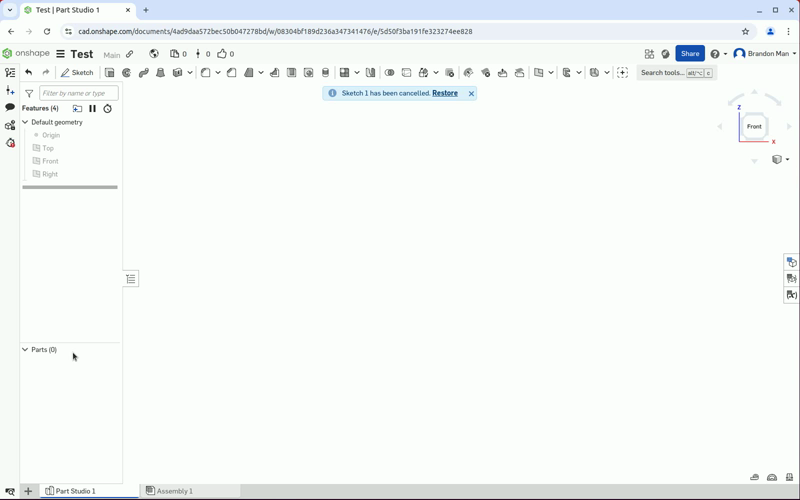
key_up(shift)
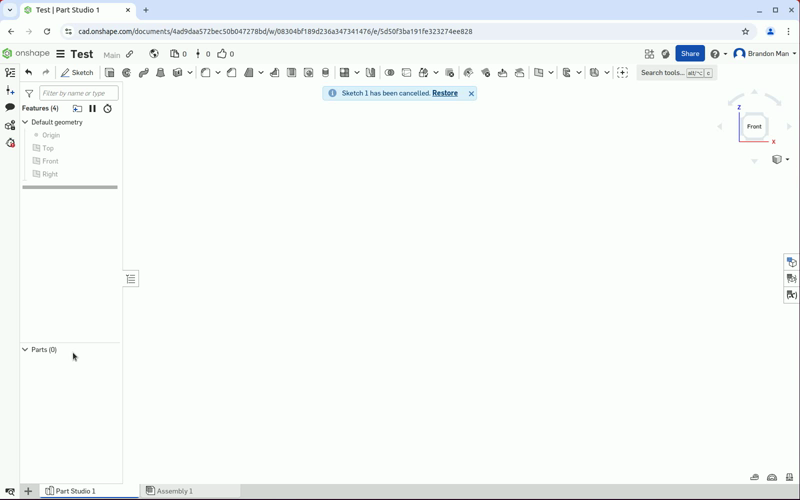
mouse_move(73, 352)
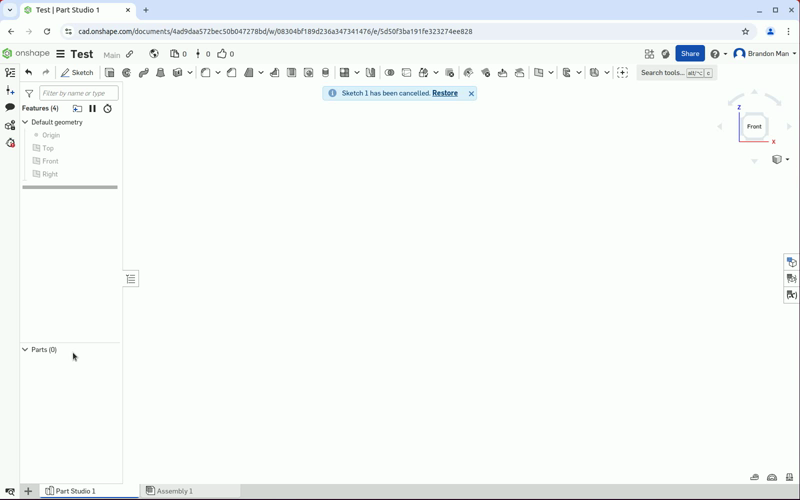
key(shift+y)
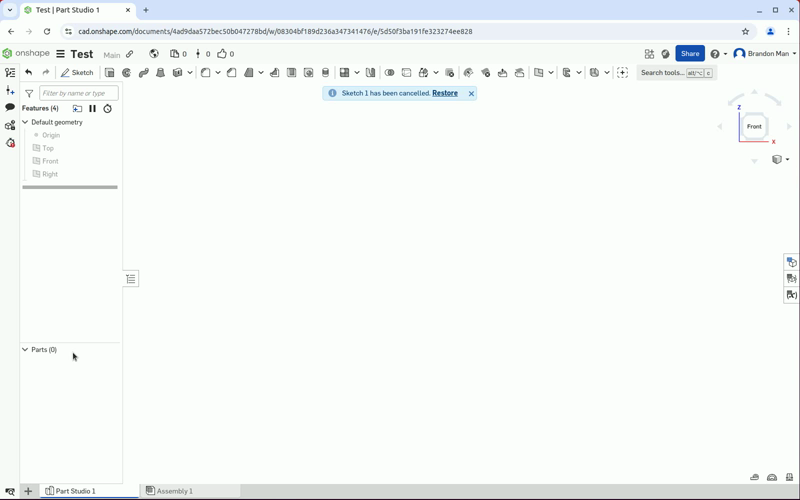
key(shift+s)
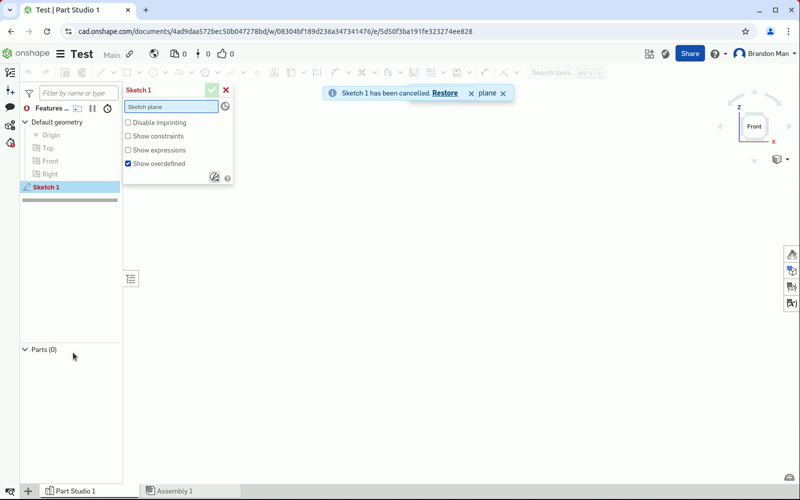
mouse_move(73, 163)
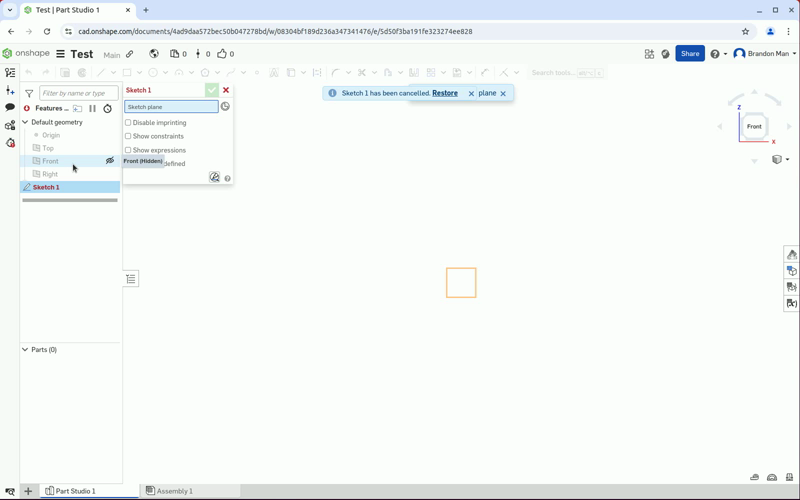
click(73, 163)
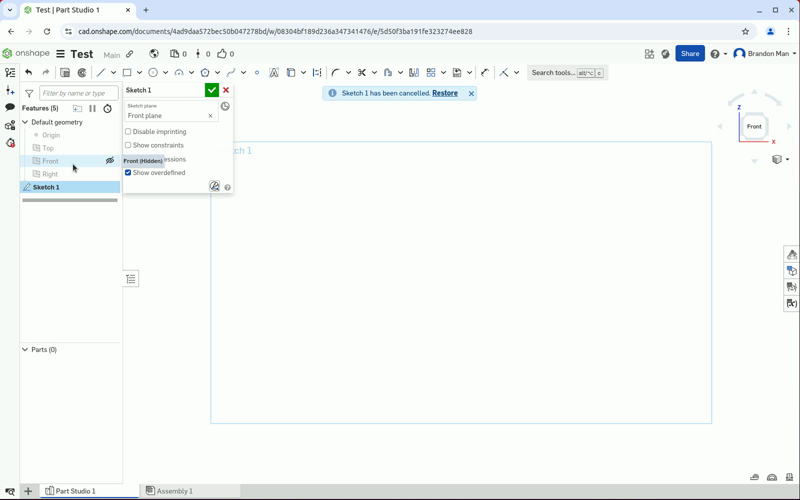
mouse_move(73, 352)
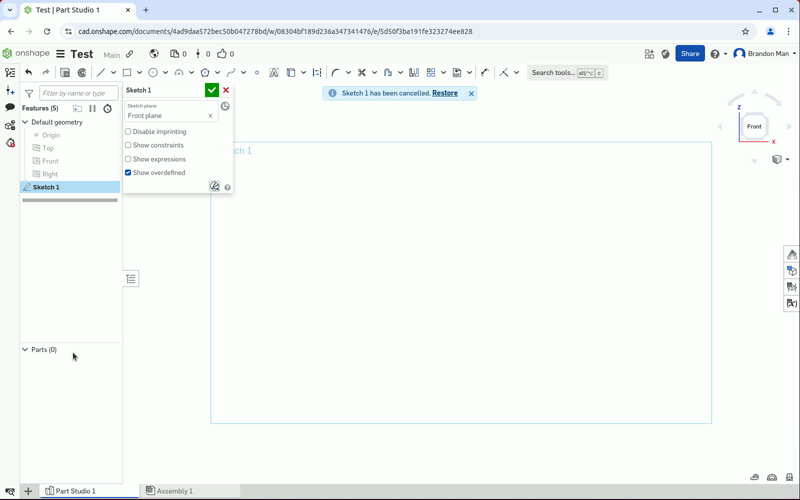
key(y)
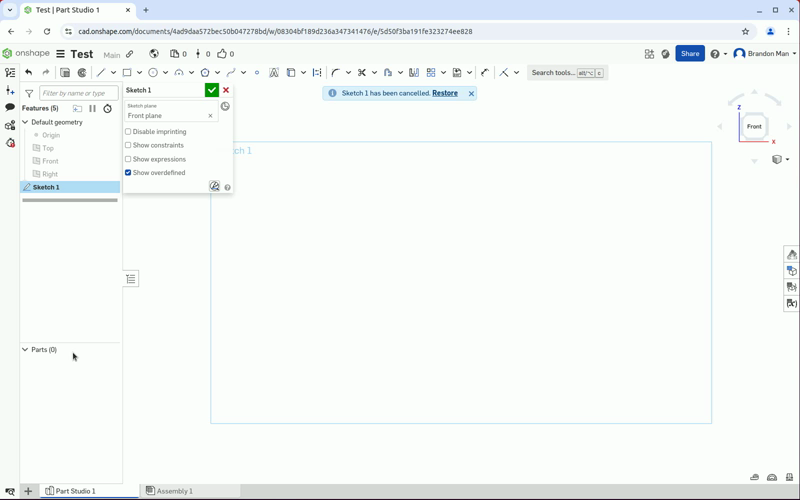
key(l)
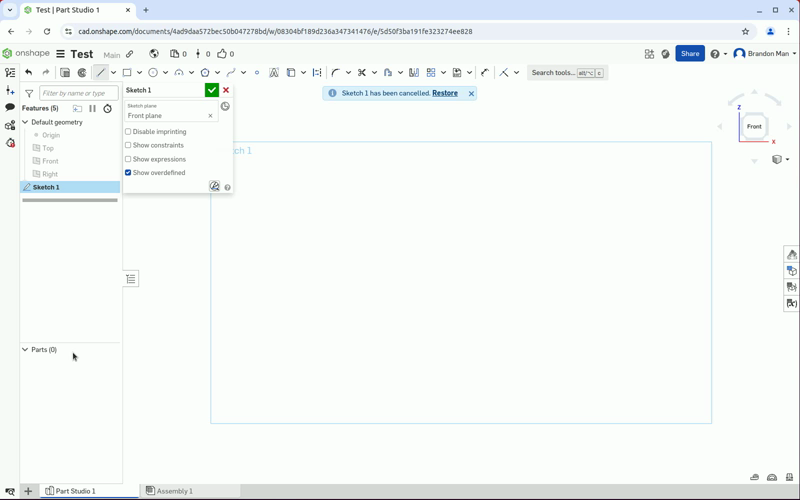
key_down(shift)
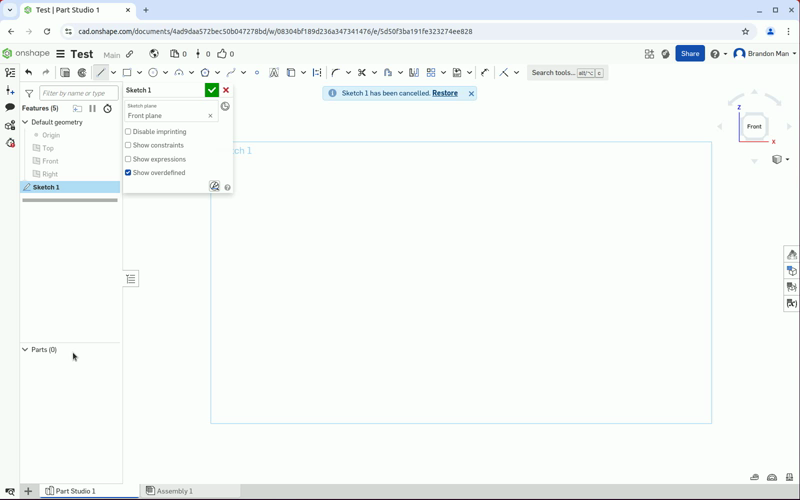
mouse_move(348, 279)
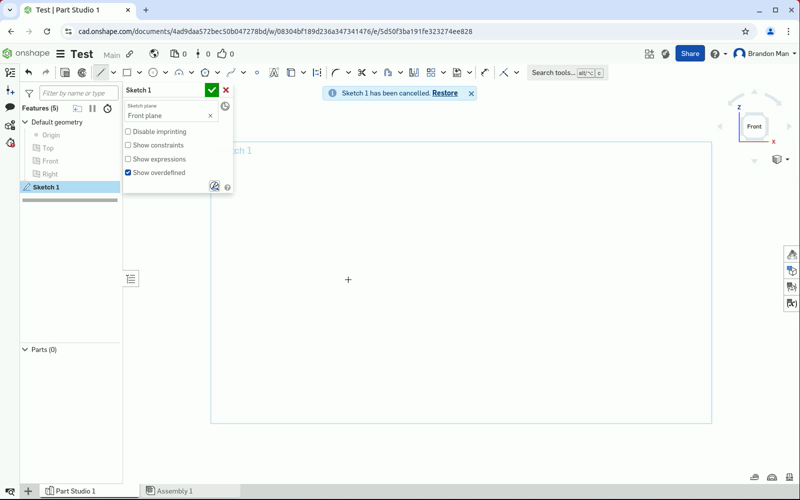
click(348, 279)
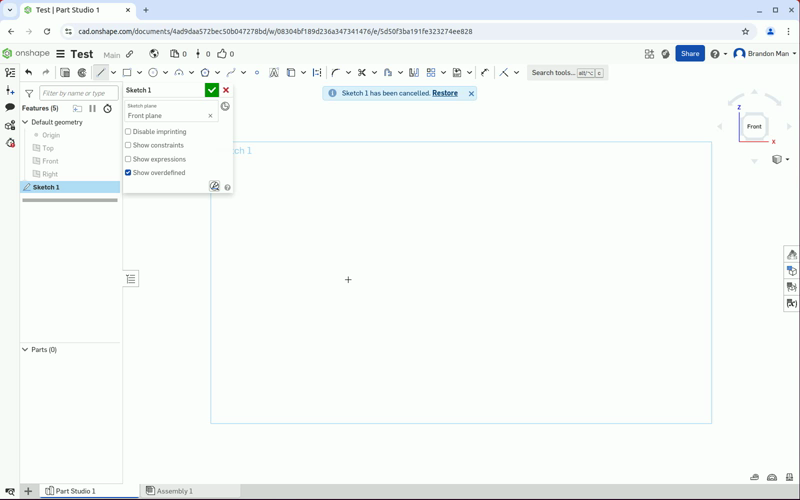
key_up(shift)
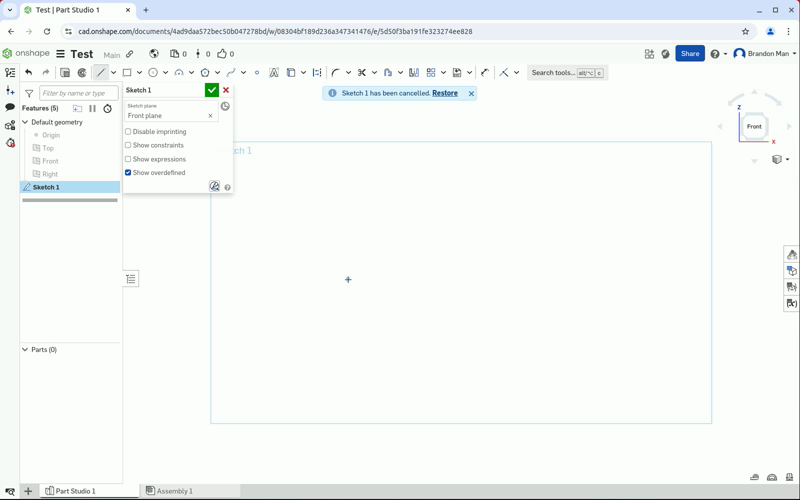
key_down(shift)
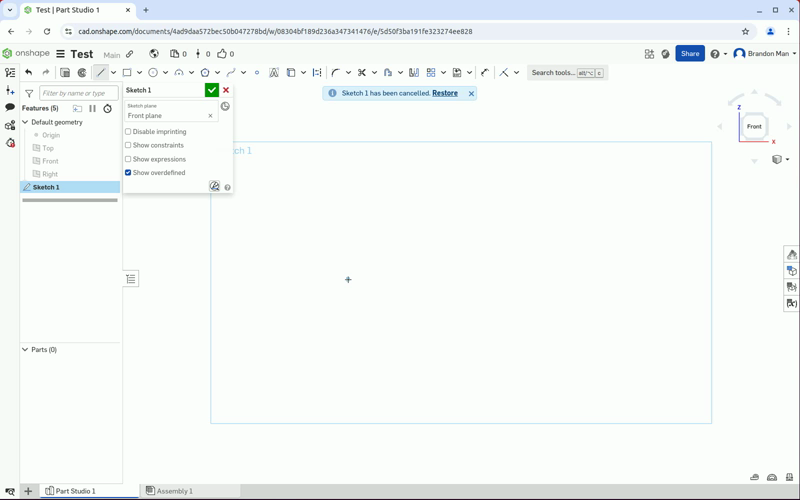
mouse_move(378, 279)
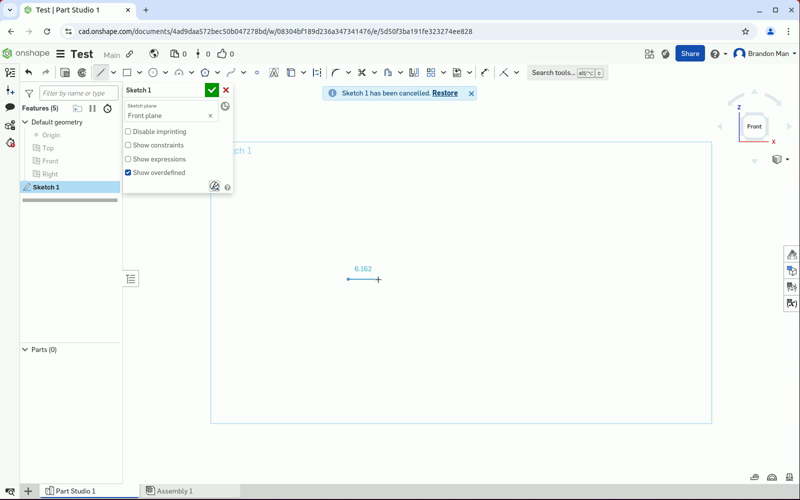
mouse_move(381, 308)
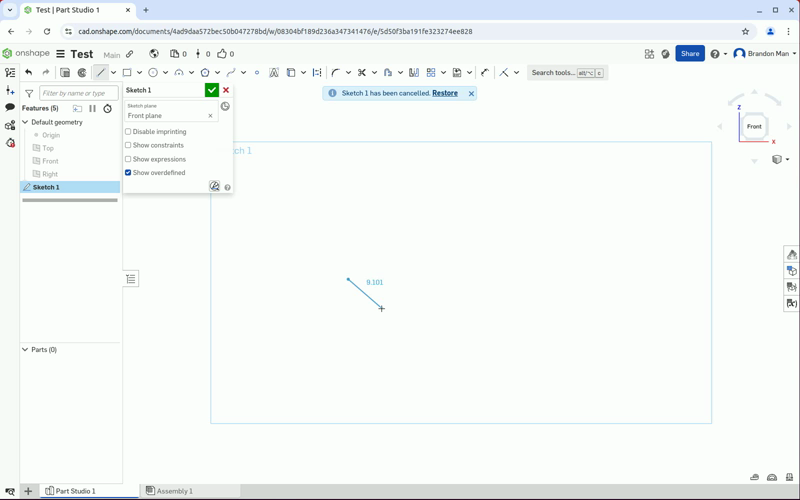
click(381, 308)
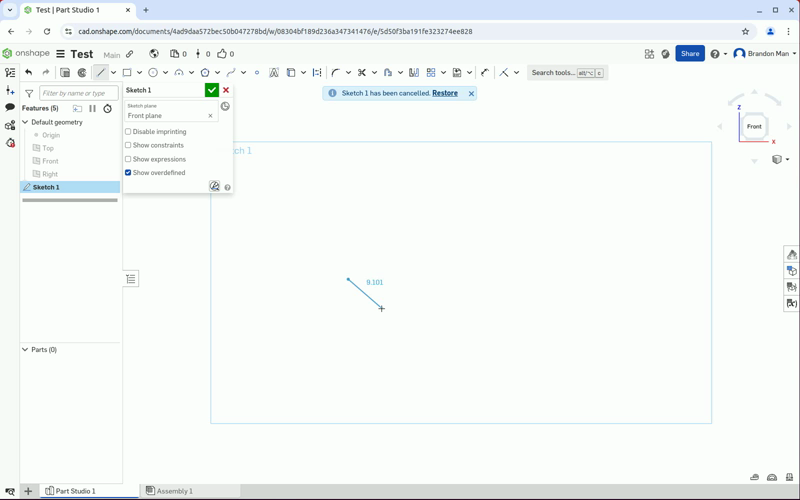
key_up(shift)
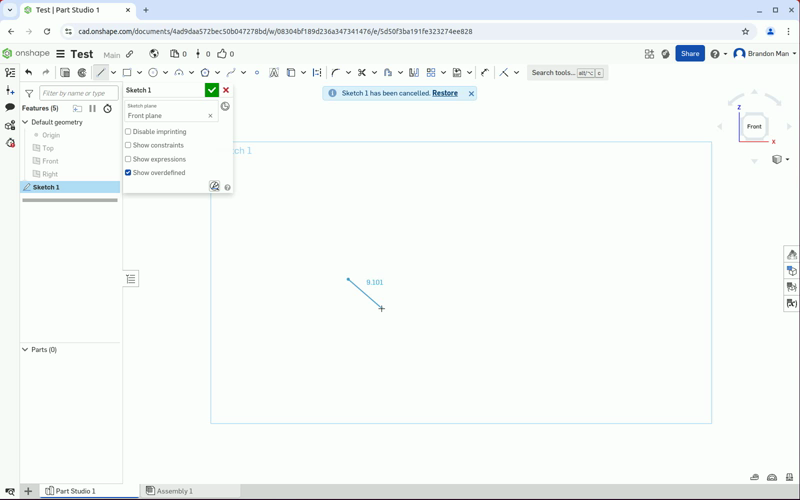
key_down(shift)
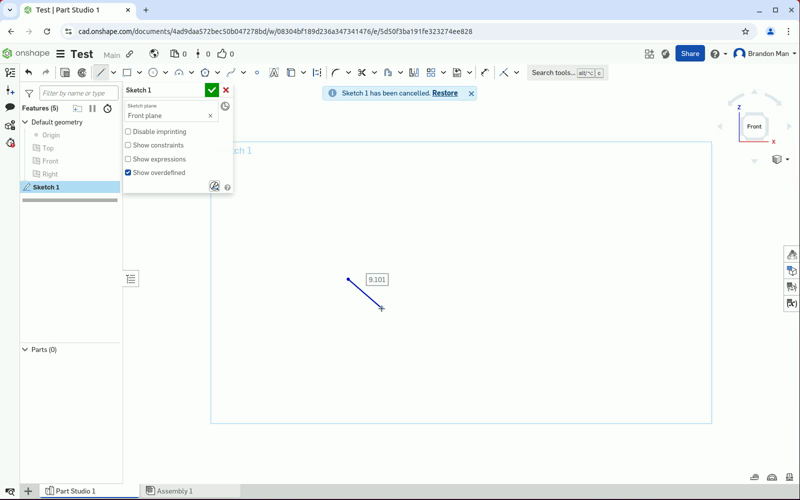
mouse_move(411, 308)
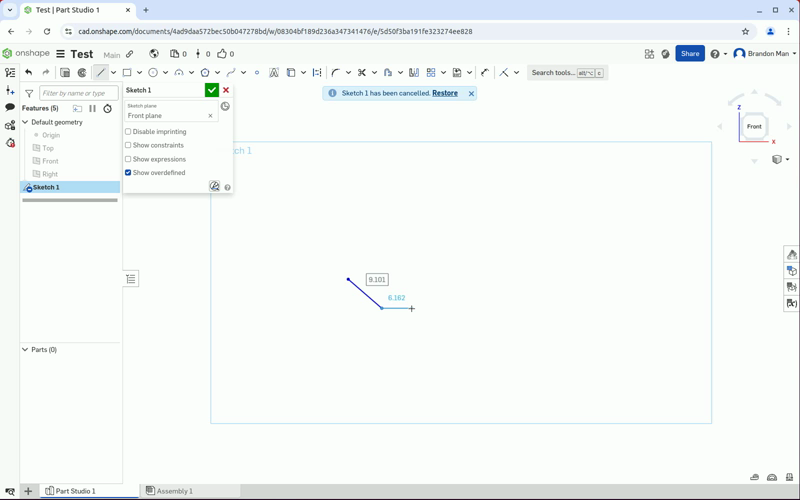
mouse_move(422, 294)
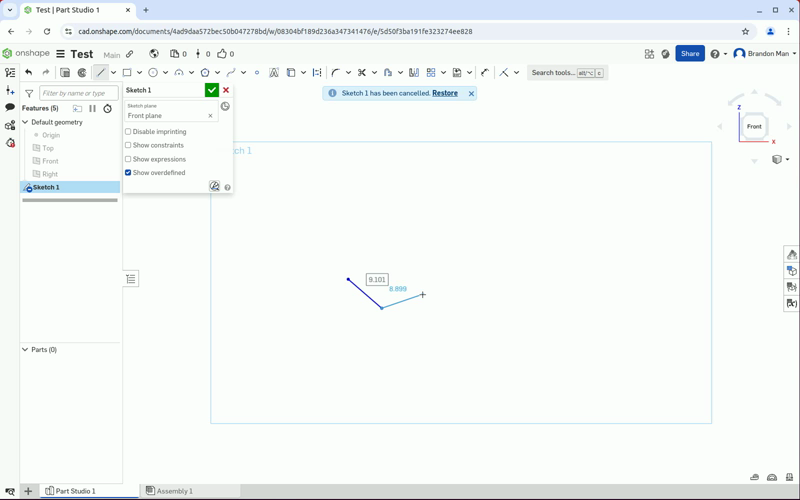
click(422, 294)
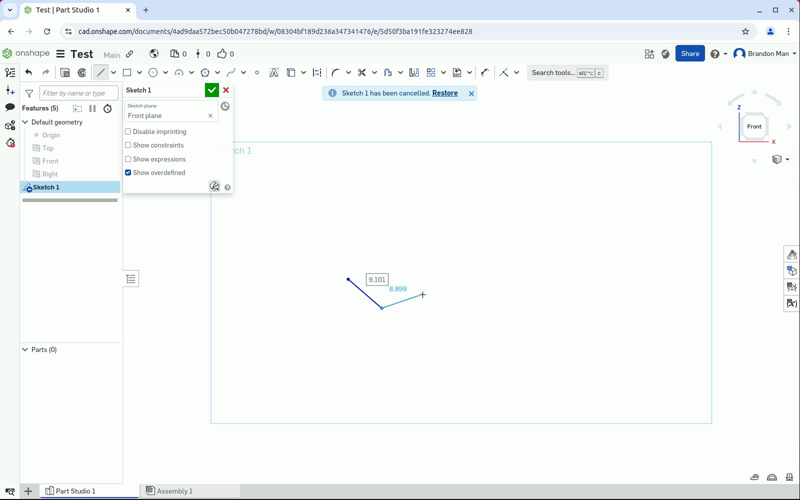
key_up(shift)
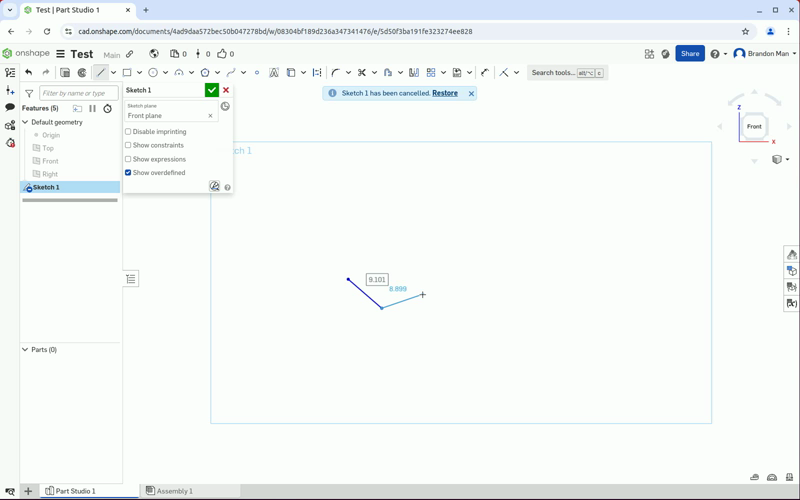
key_down(shift)
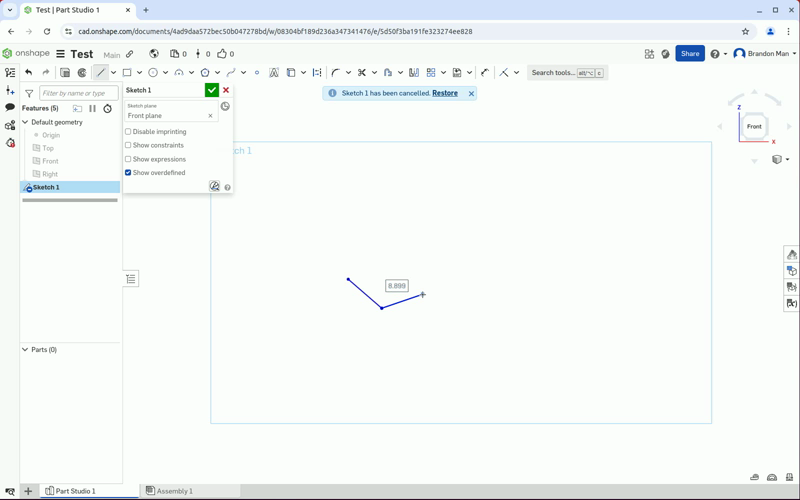
mouse_move(453, 294)
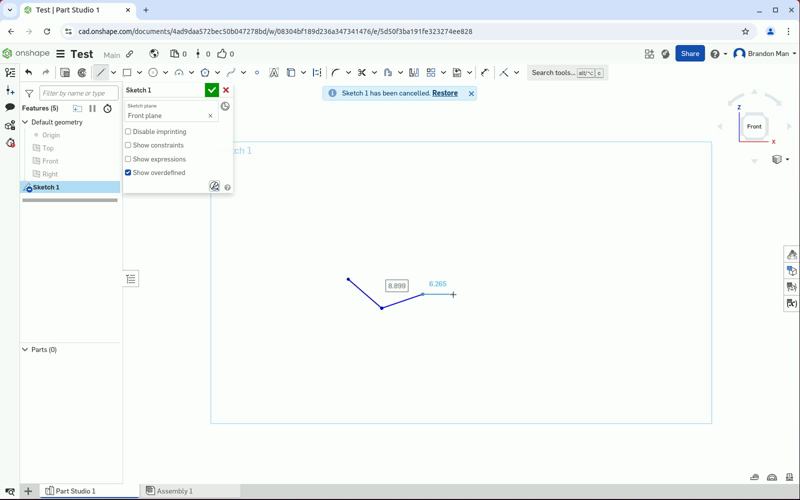
mouse_move(431, 251)
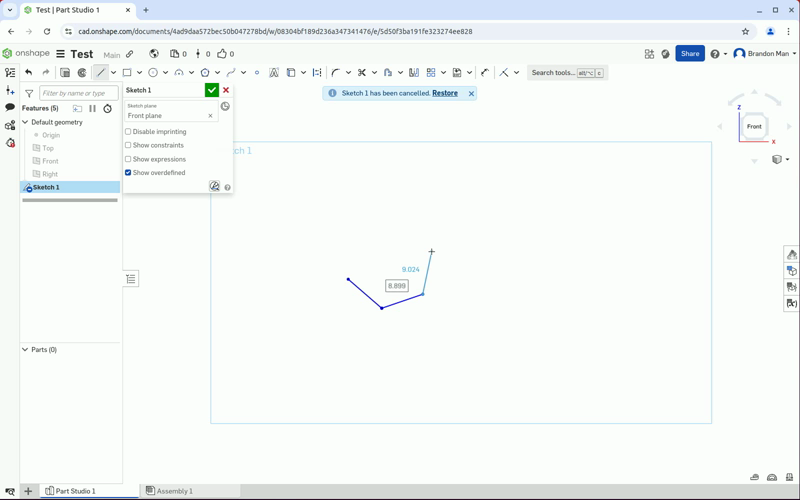
click(431, 251)
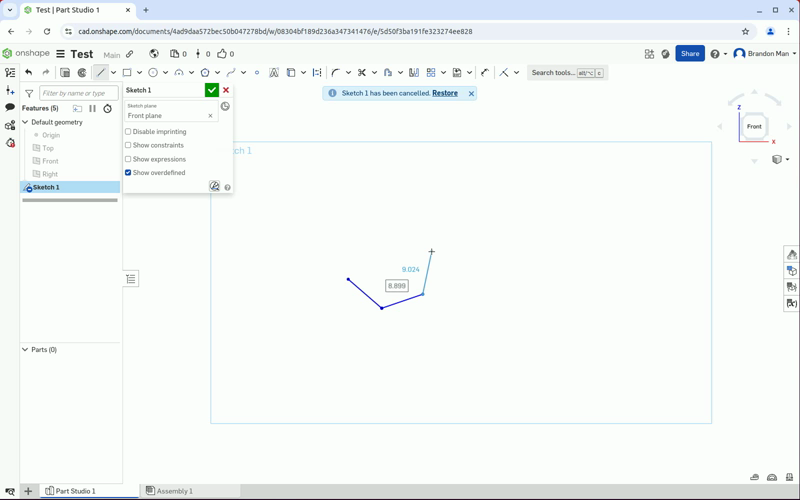
key_up(shift)
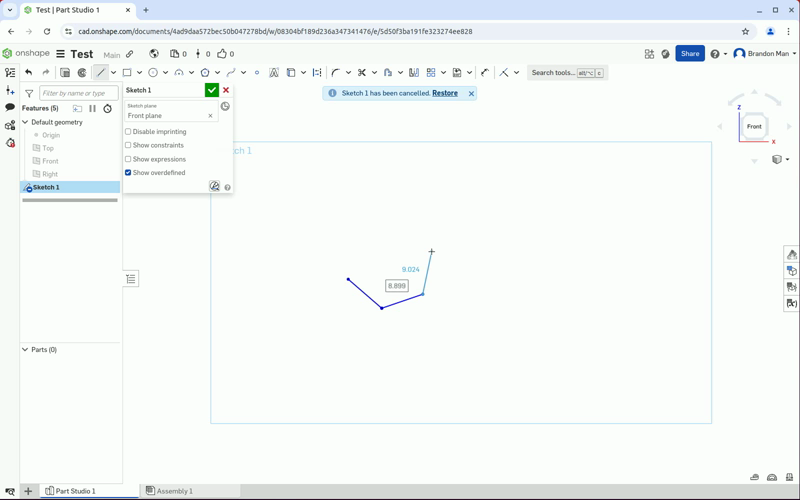
key_down(shift)
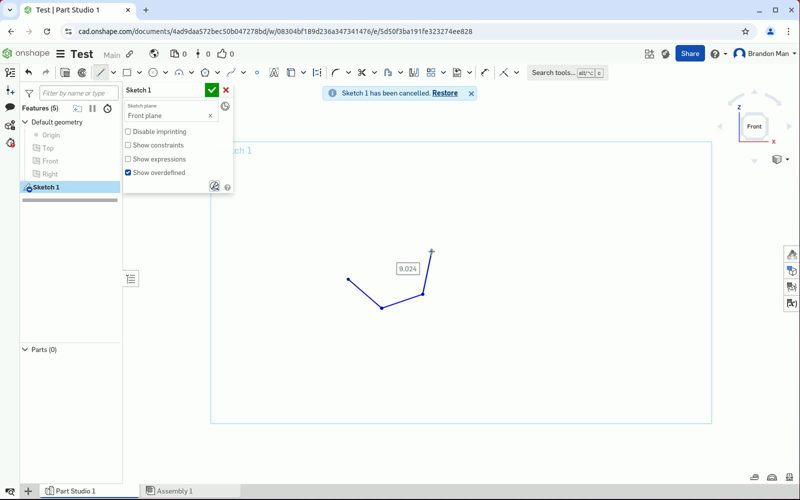
mouse_move(461, 251)
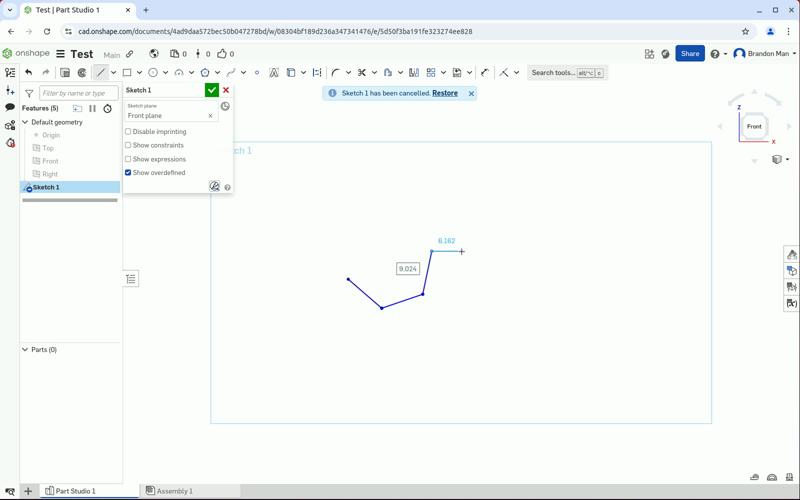
mouse_move(398, 222)
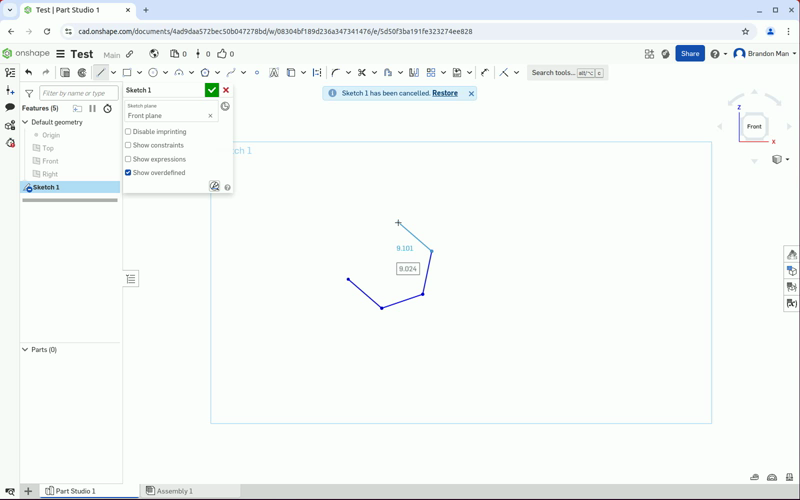
click(398, 222)
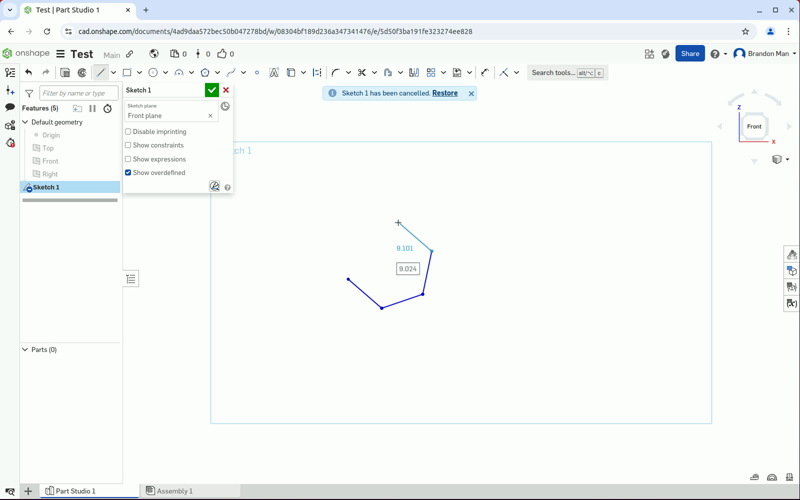
key_up(shift)
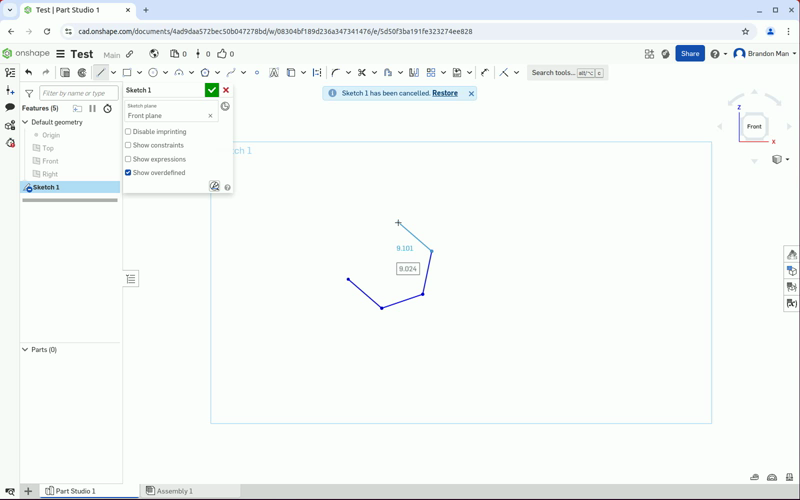
key_down(shift)
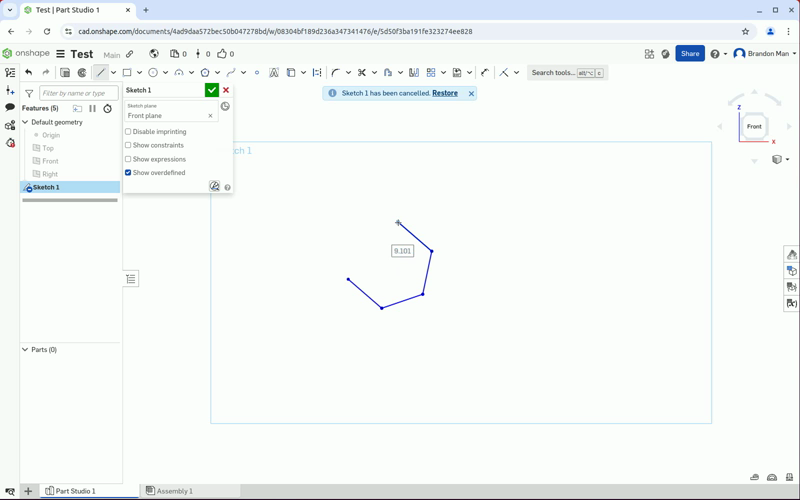
mouse_move(428, 222)
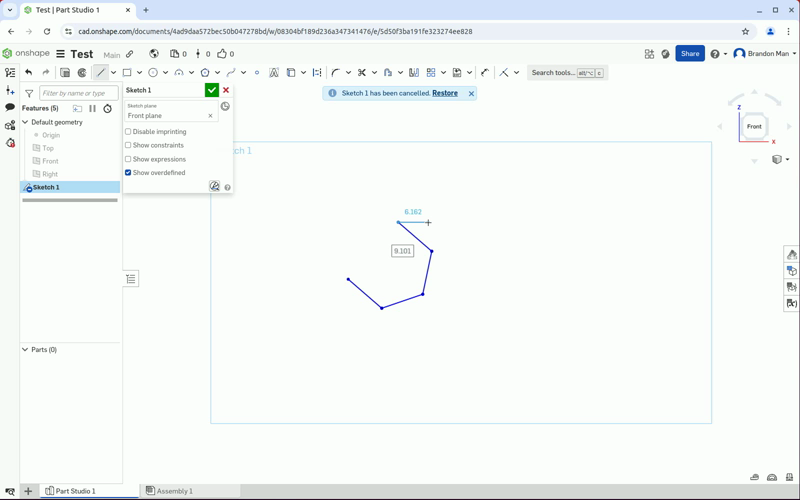
mouse_move(356, 236)
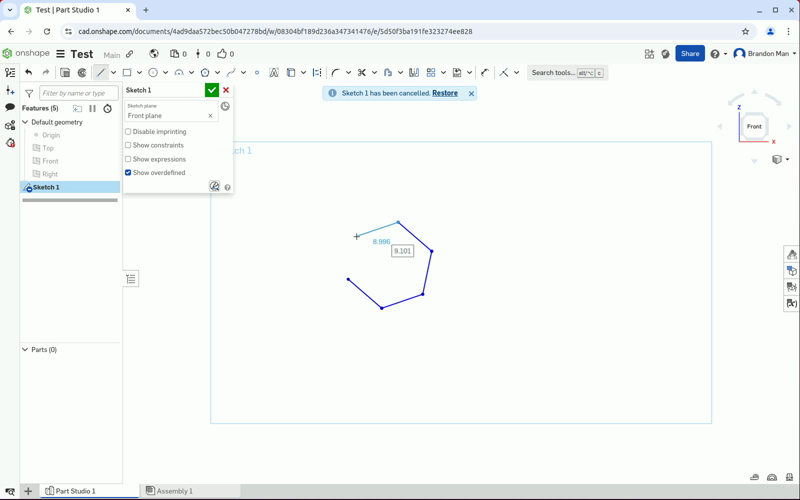
click(356, 236)
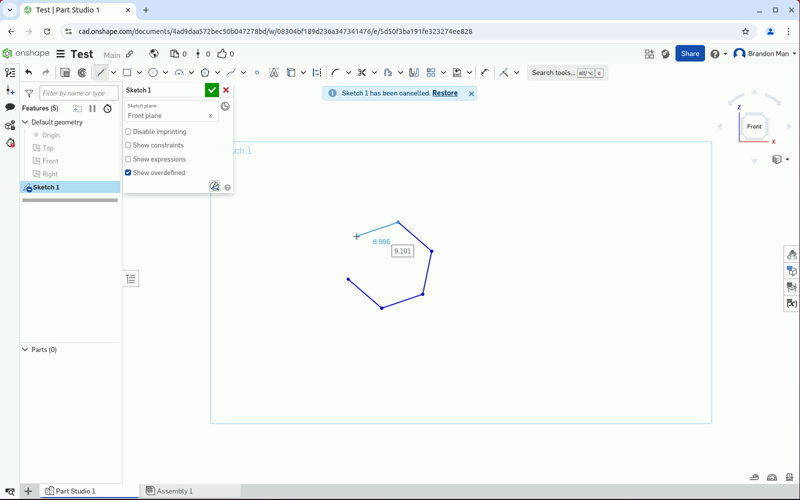
key_up(shift)
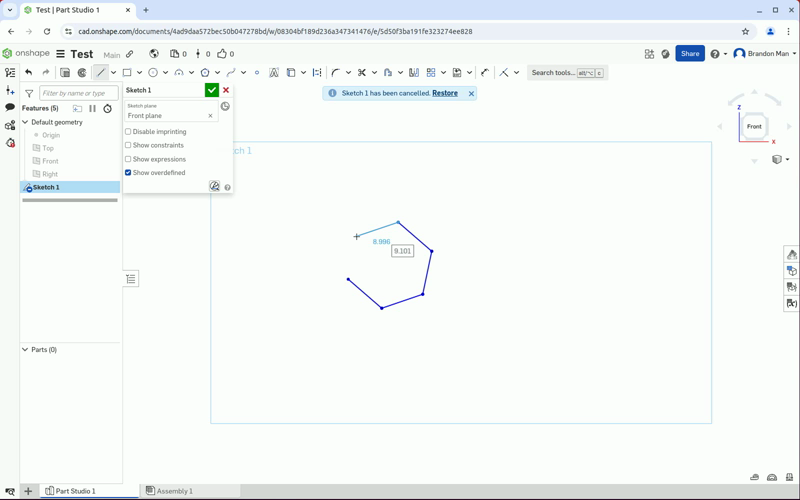
mouse_move(386, 236)
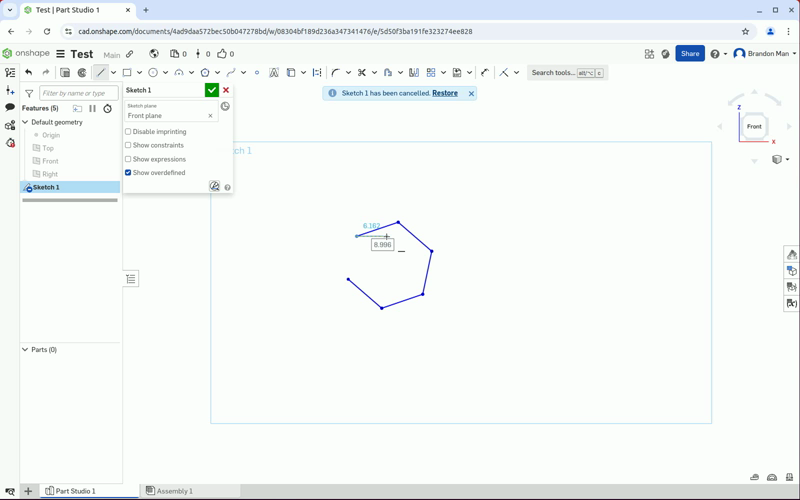
key_down(shift)
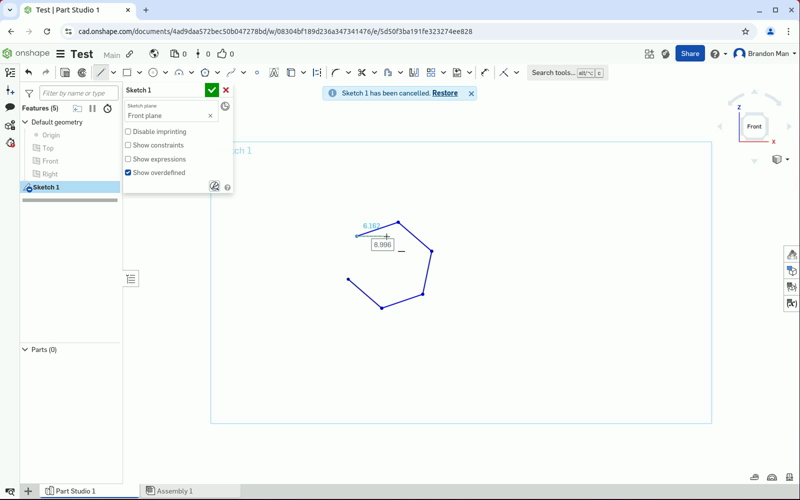
mouse_move(348, 279)
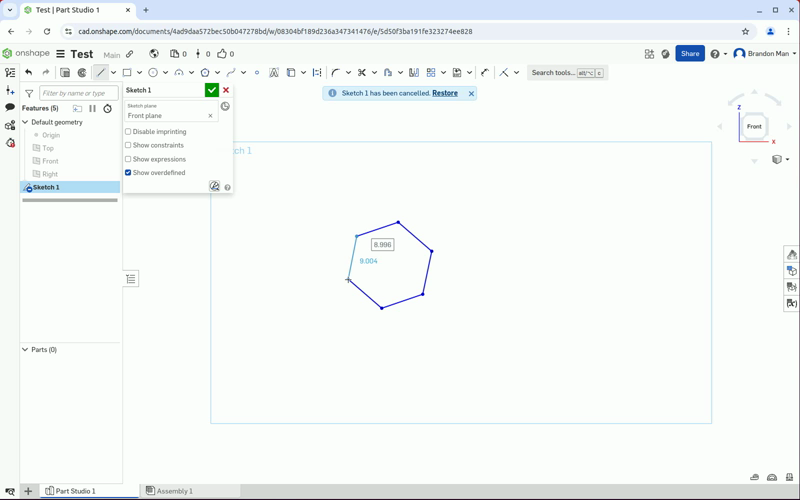
key_up(shift)
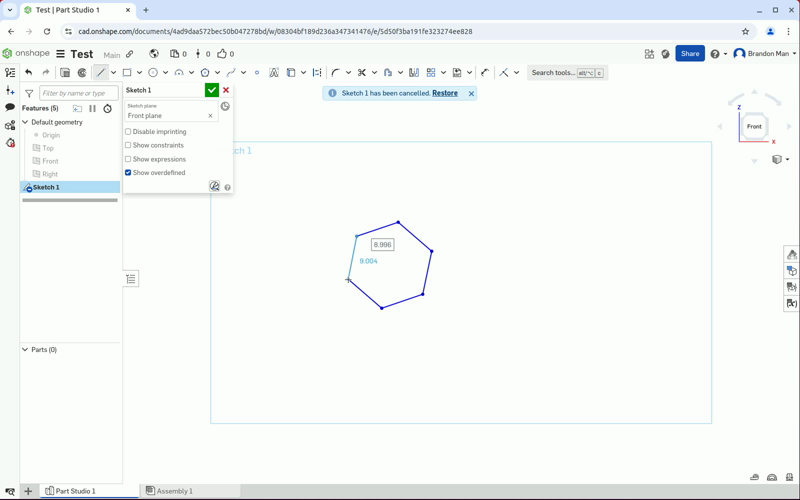
click(348, 279)
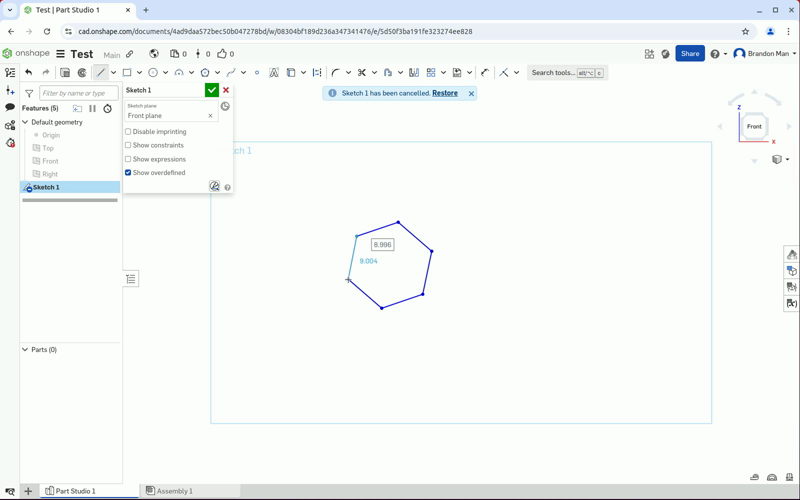
key(esc)
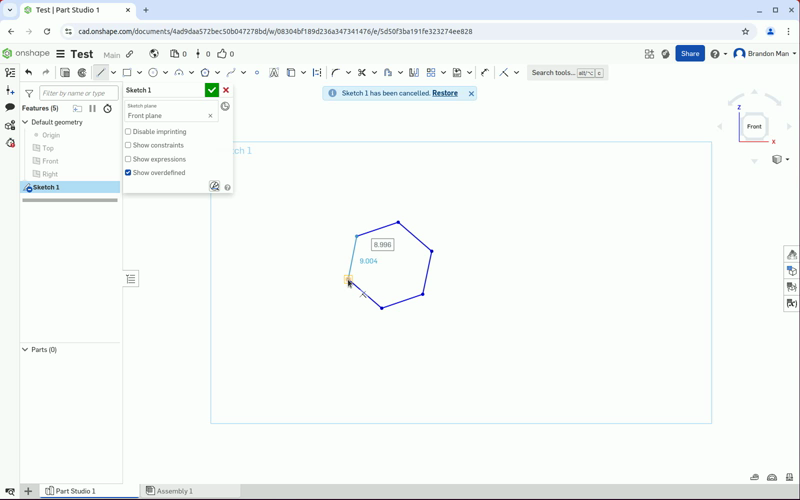
key(c)
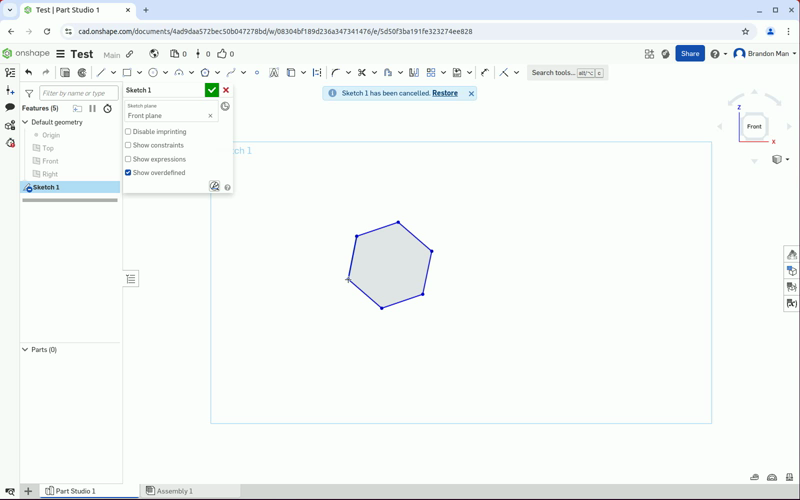
key_down(shift)
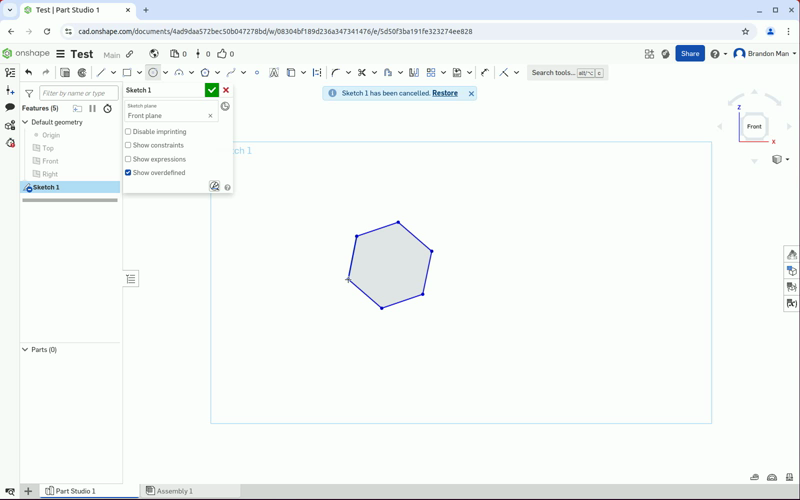
mouse_move(390, 265)
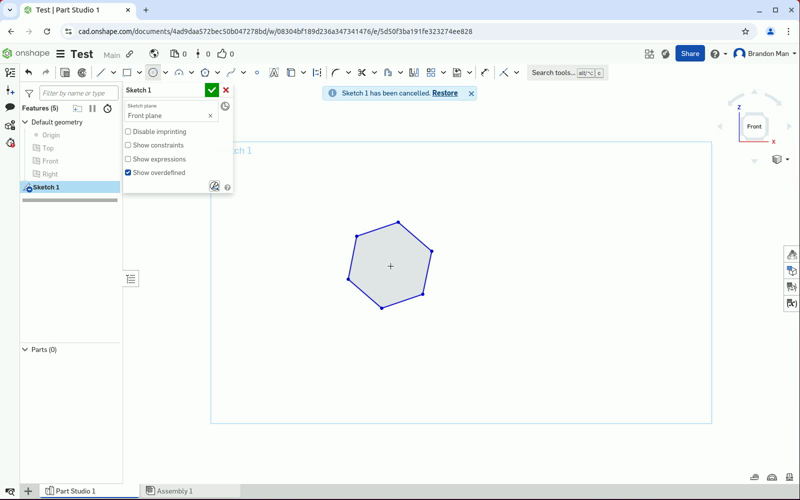
click(390, 265)
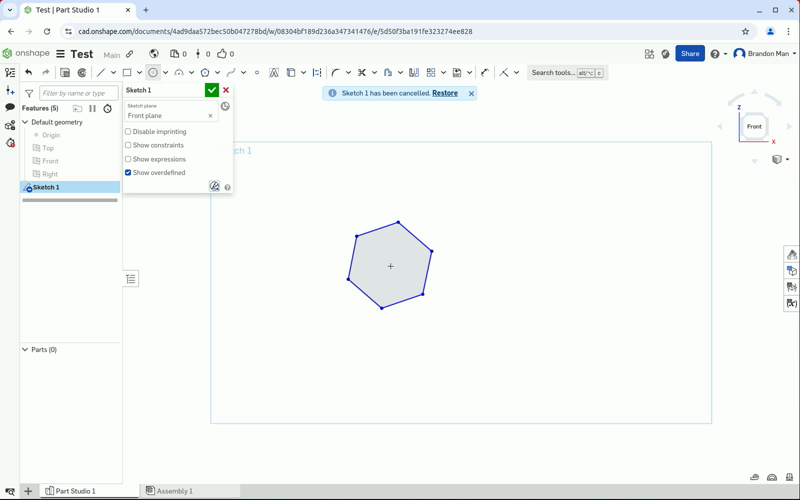
key_up(shift)
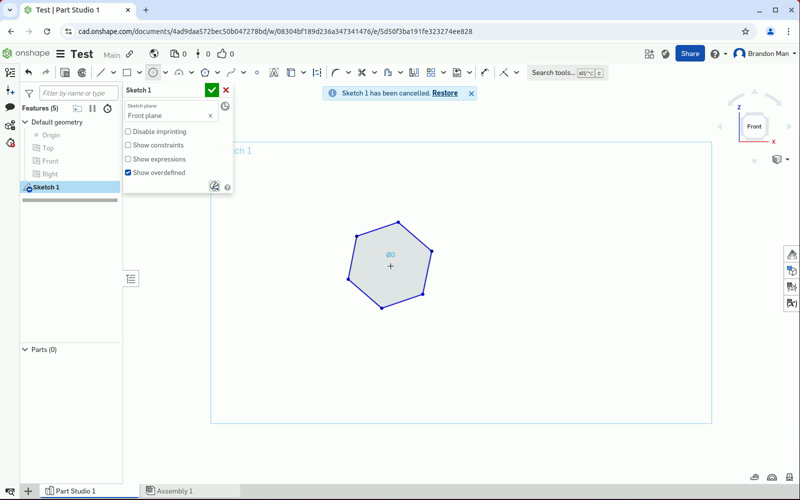
mouse_move(419, 265)
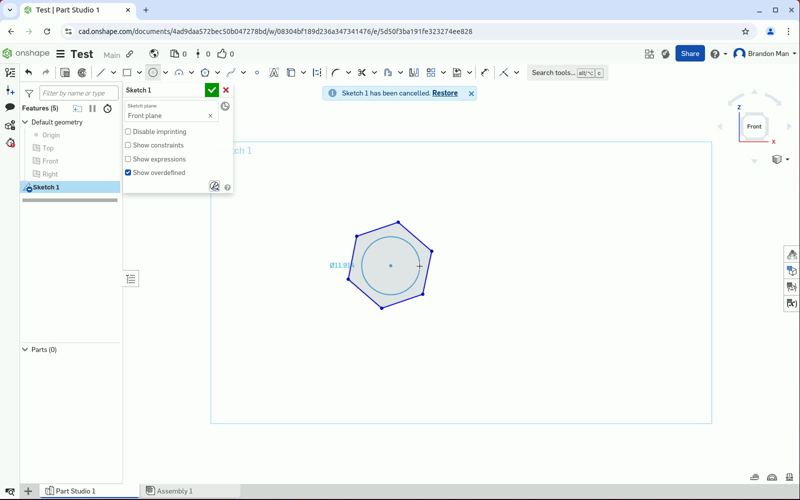
click(419, 265)
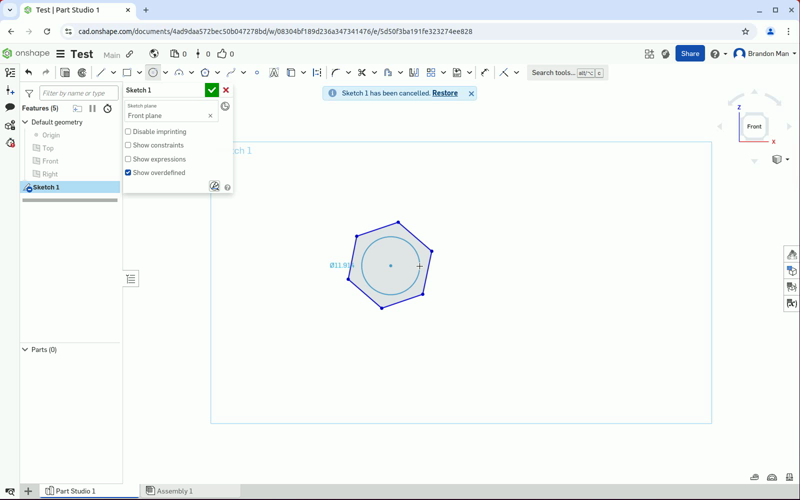
key(esc)
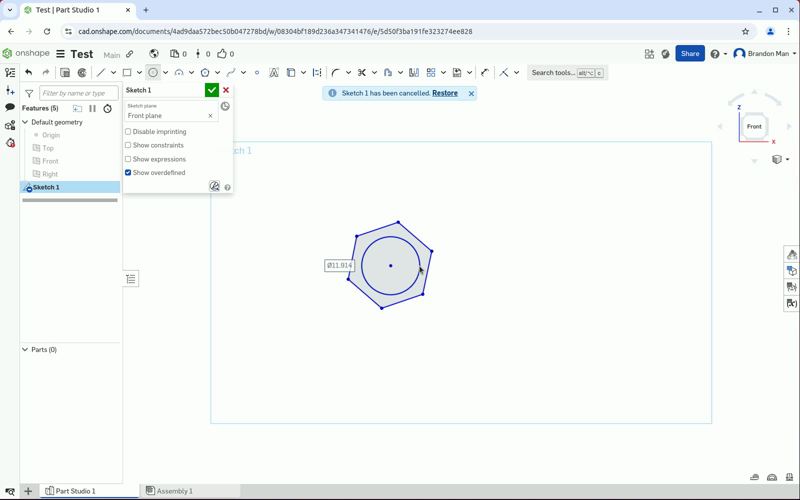
mouse_move(357, 262)
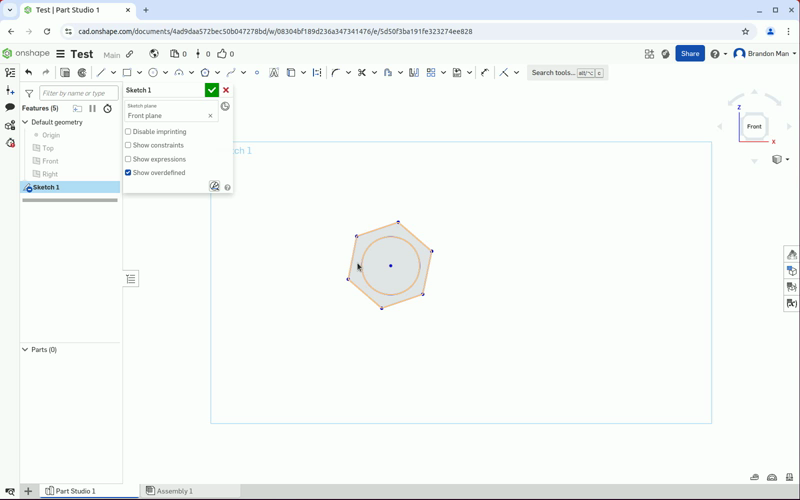
click(357, 262)
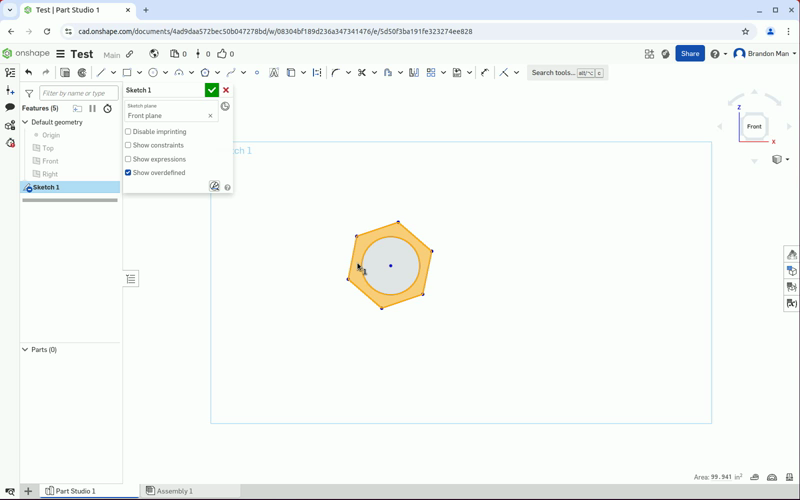
mouse_move(73, 352)
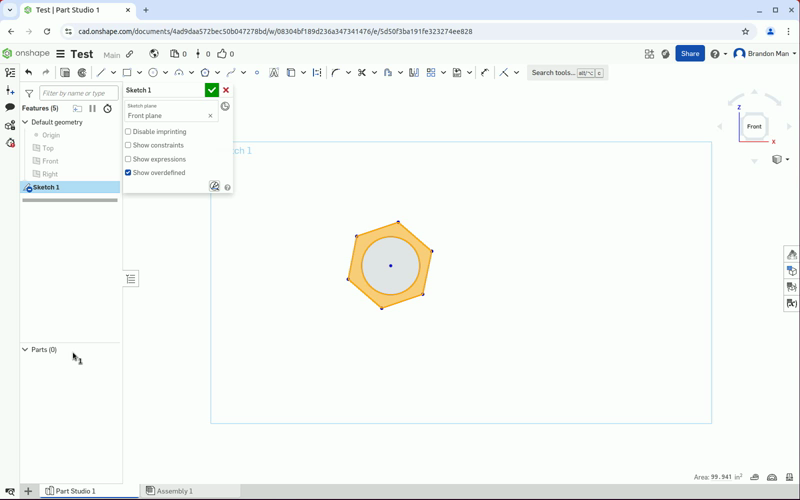
key(shift+y)
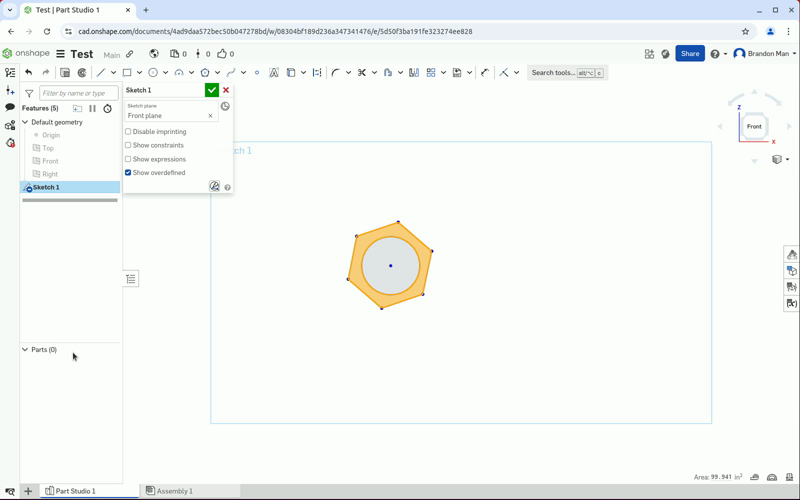
key(shift+e)
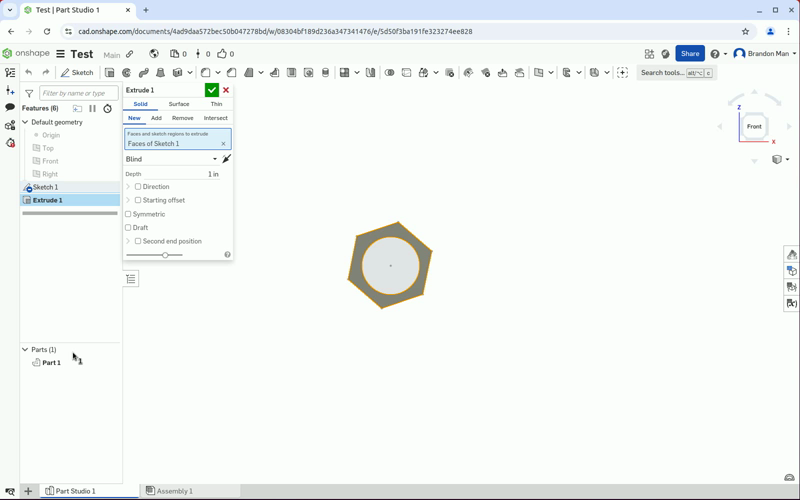
mouse_move(143, 106)
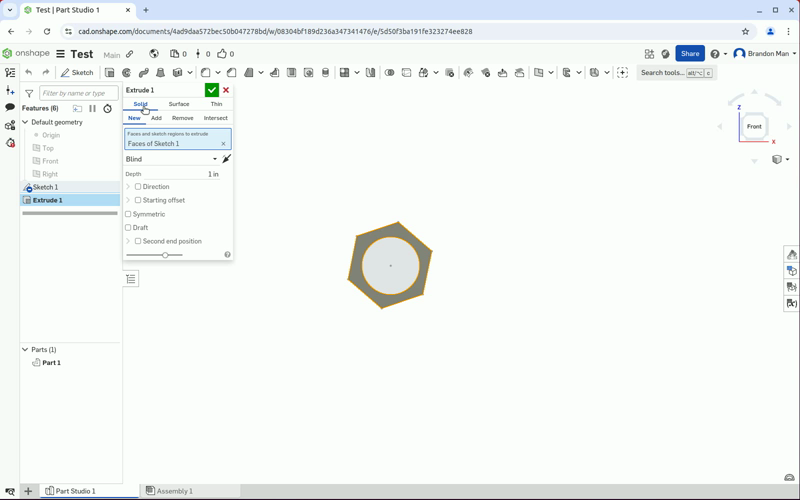
click(143, 106)
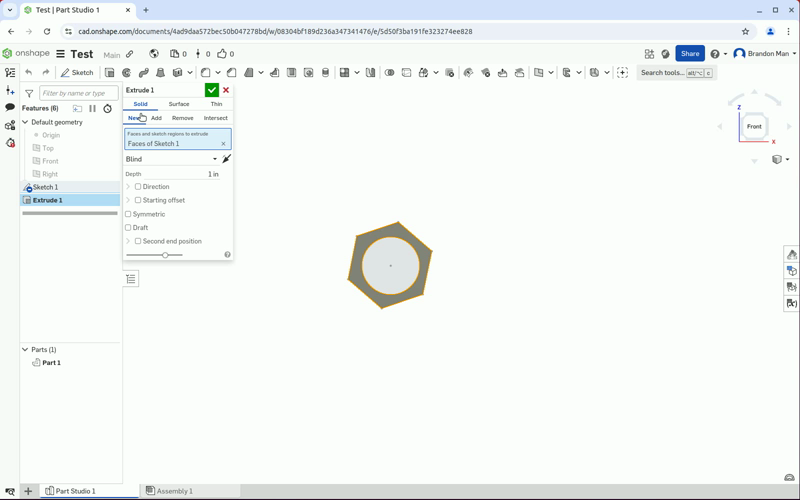
mouse_move(137, 120)
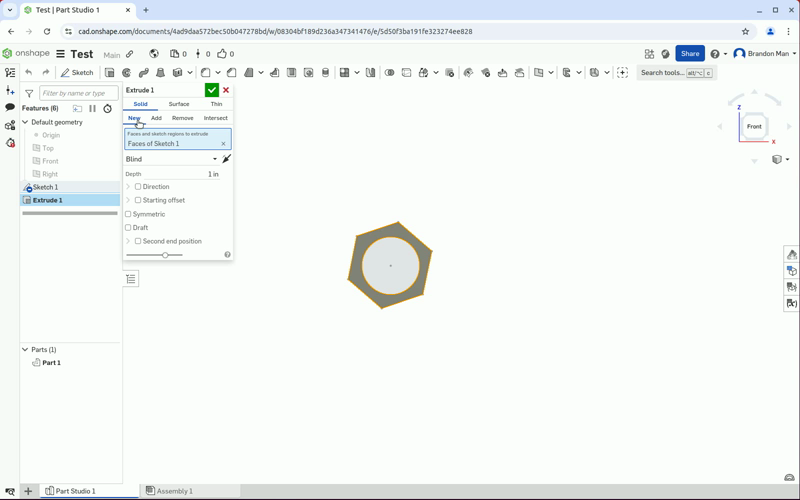
click(137, 120)
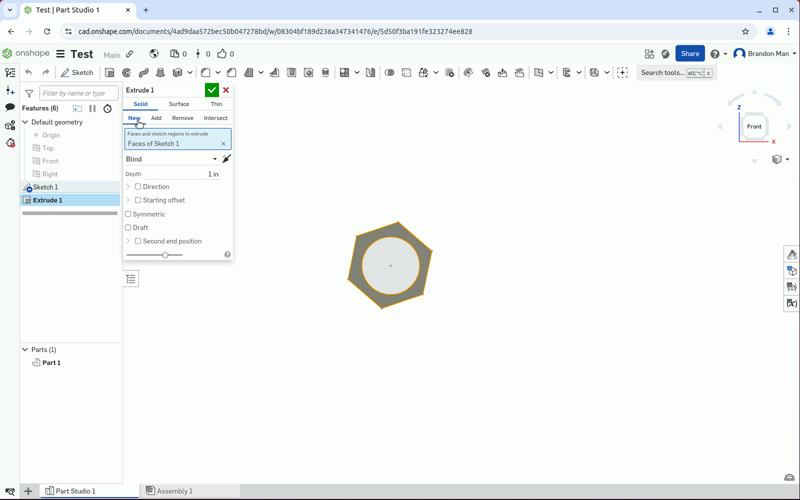
key(tab, 4)
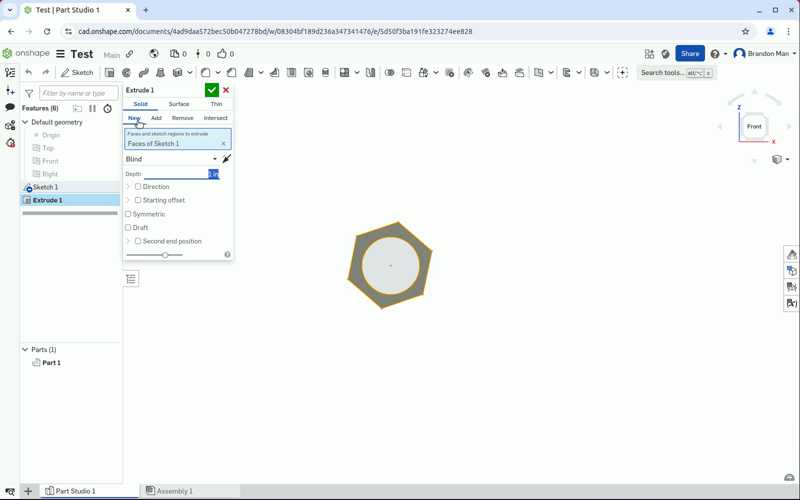
text(9.628)
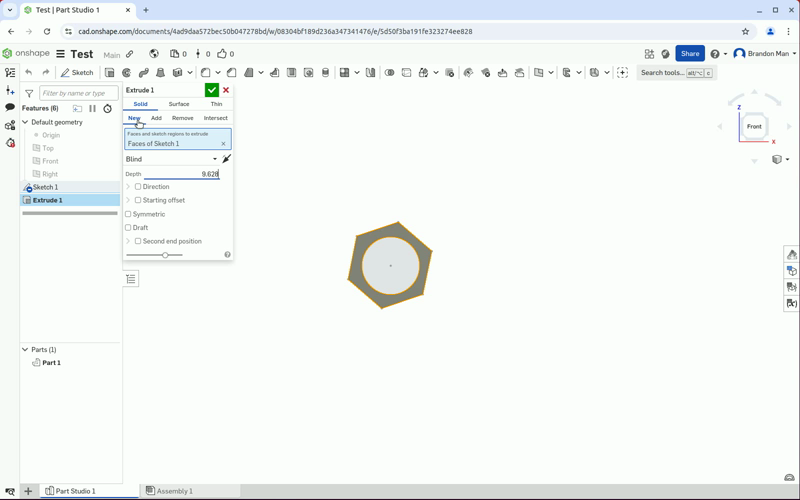
key(enter)
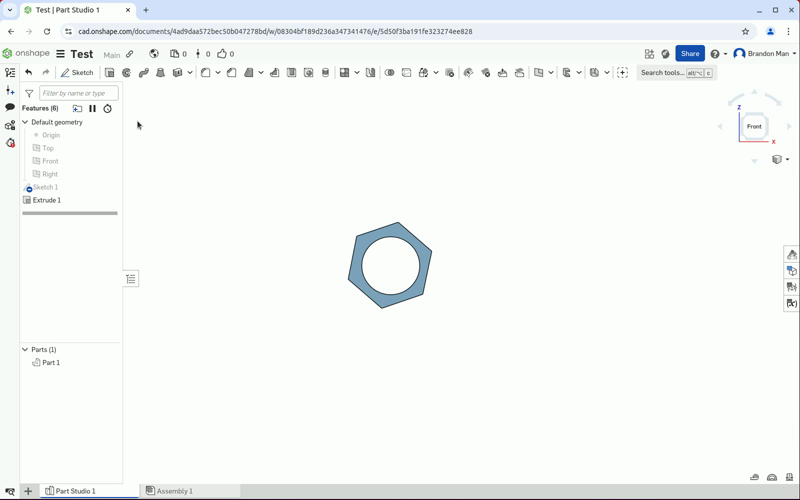
key(shift+h)
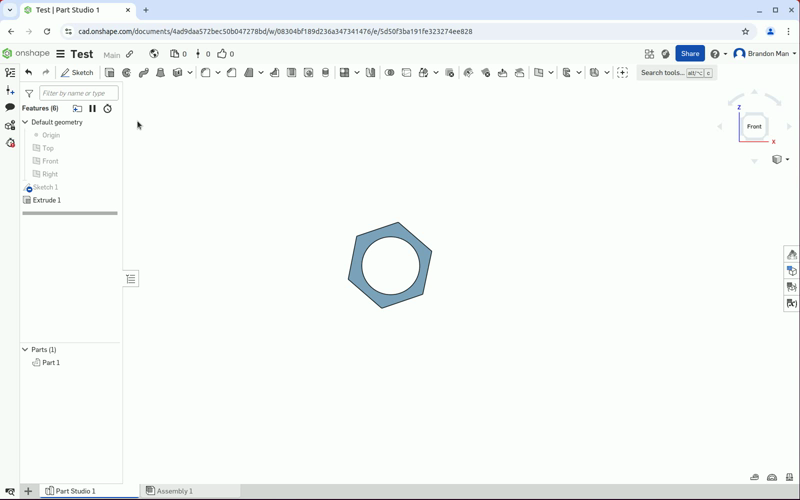
key(shift+h)
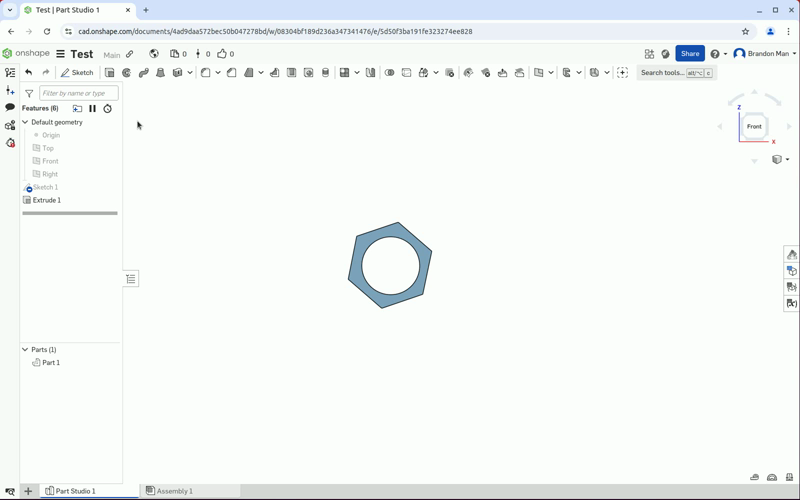
mouse_move(73, 189)
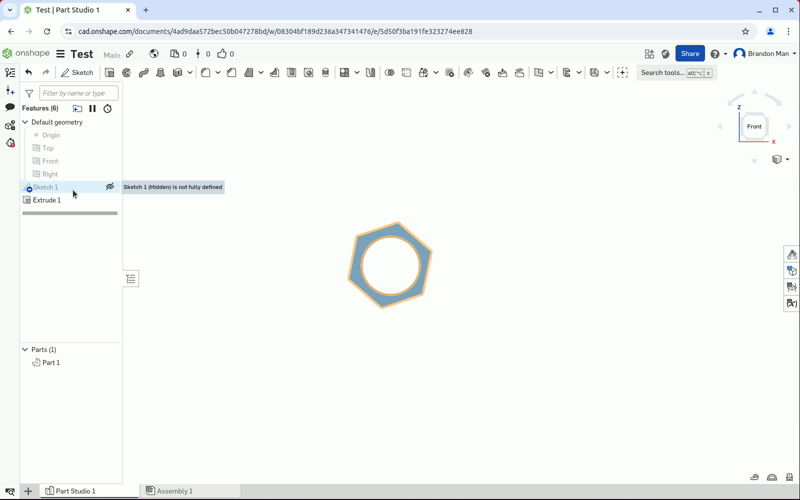
click(73, 189)
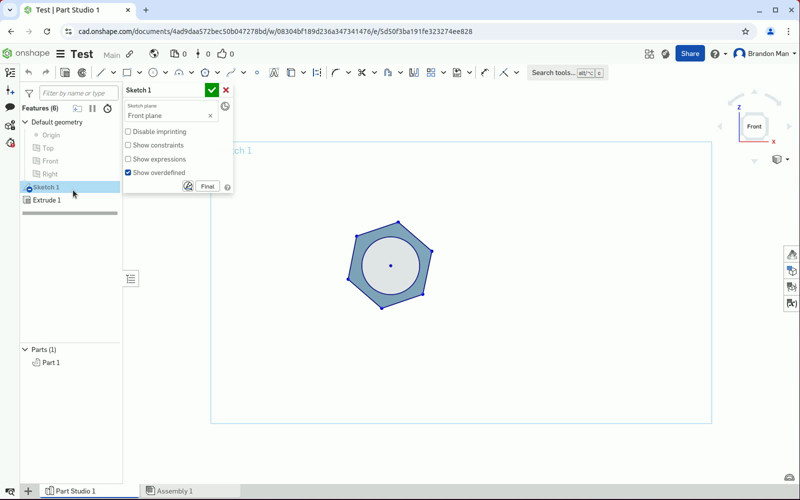
mouse_move(229, 92)
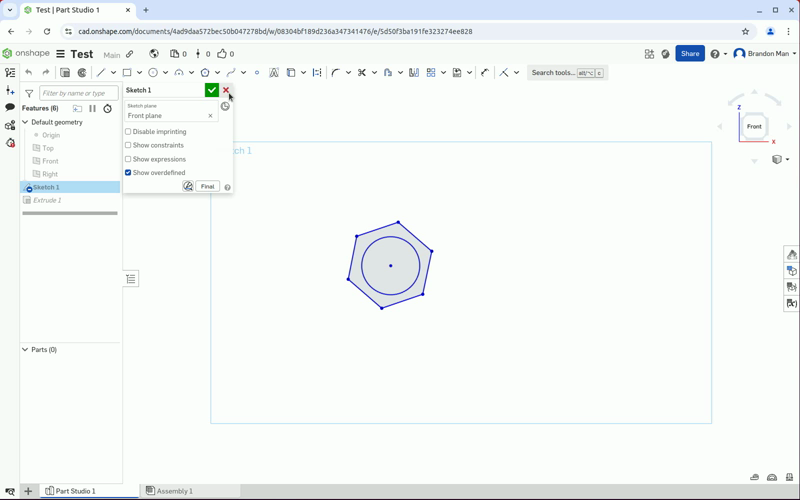
click(229, 92)
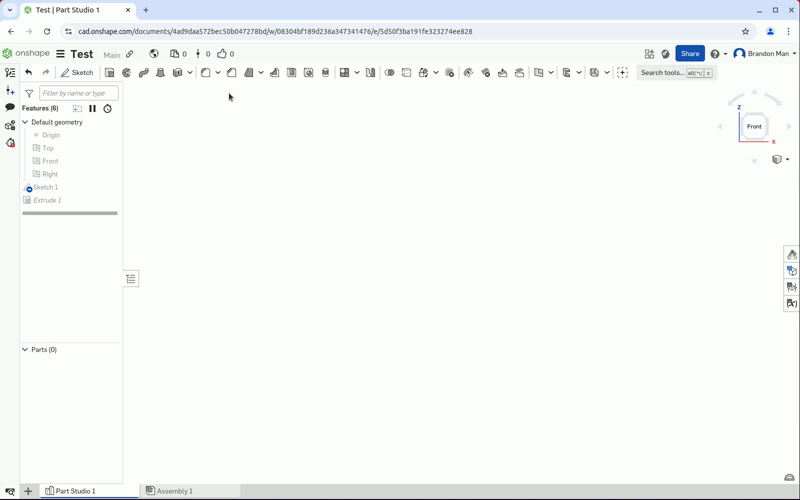
mouse_move(541, 75)
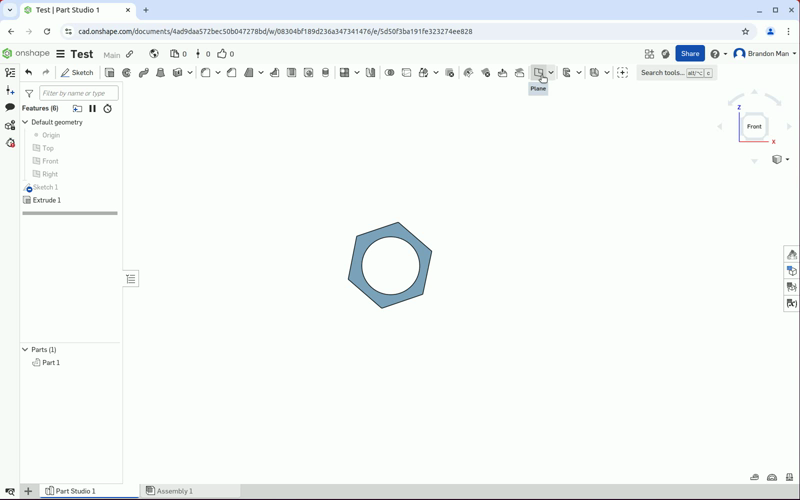
click(541, 75)
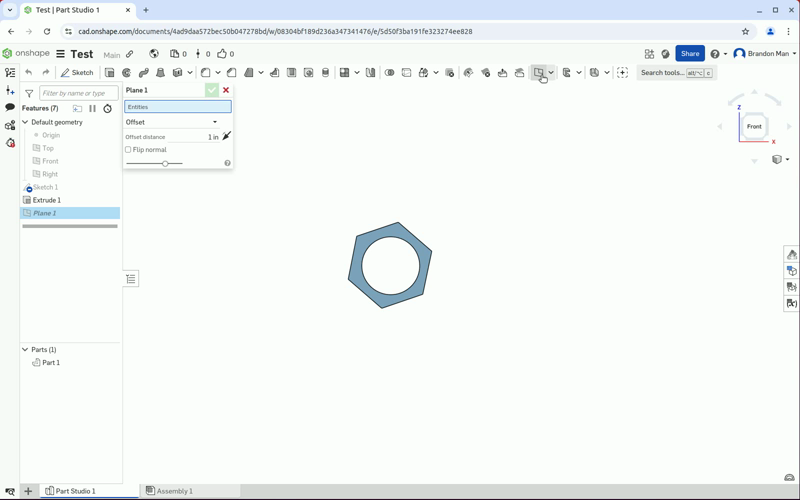
mouse_move(73, 163)
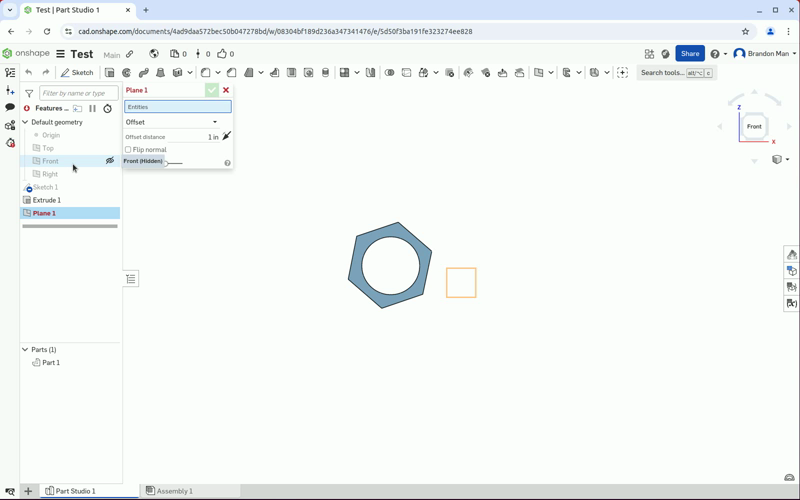
click(73, 163)
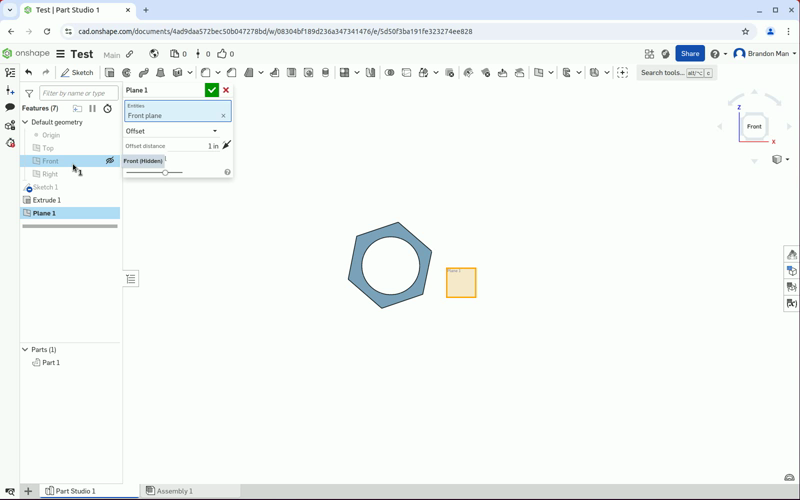
key(tab, 2)
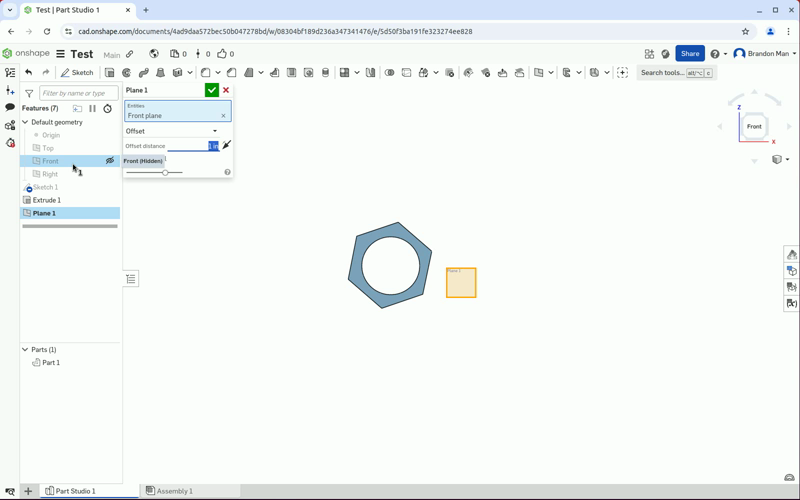
text(9.613)
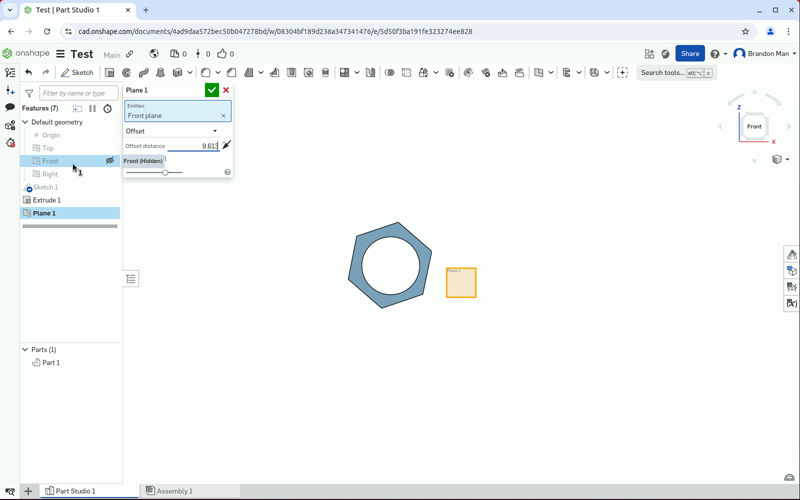
key(enter, 2)
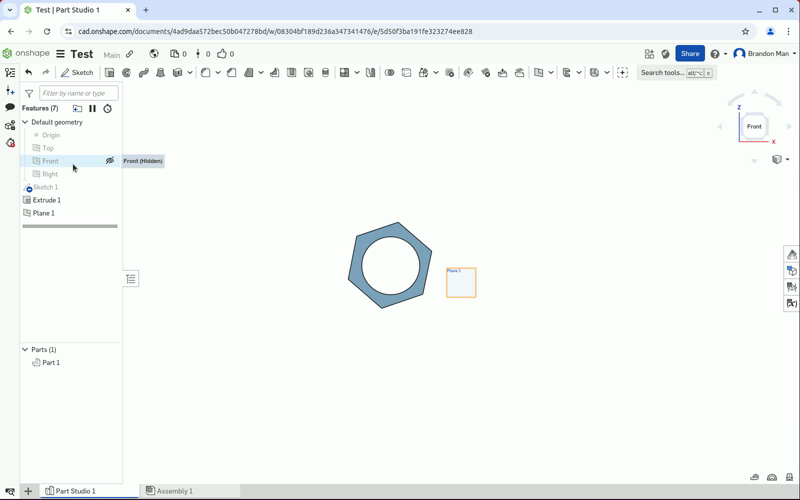
key(shift+s)
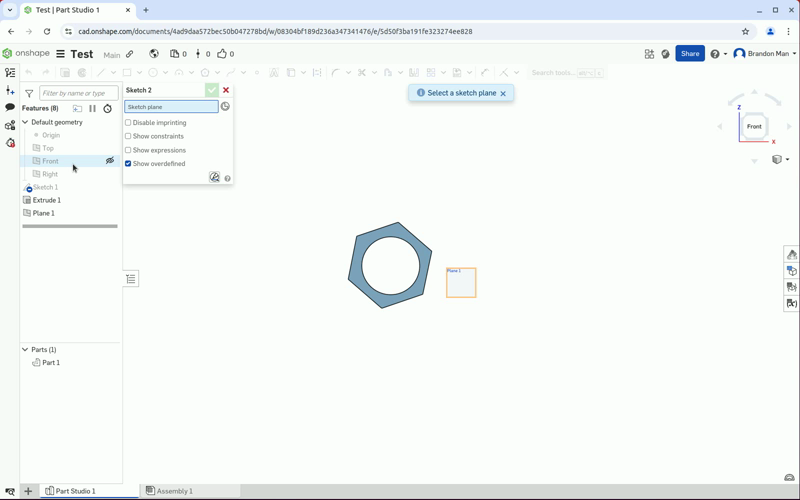
mouse_move(73, 215)
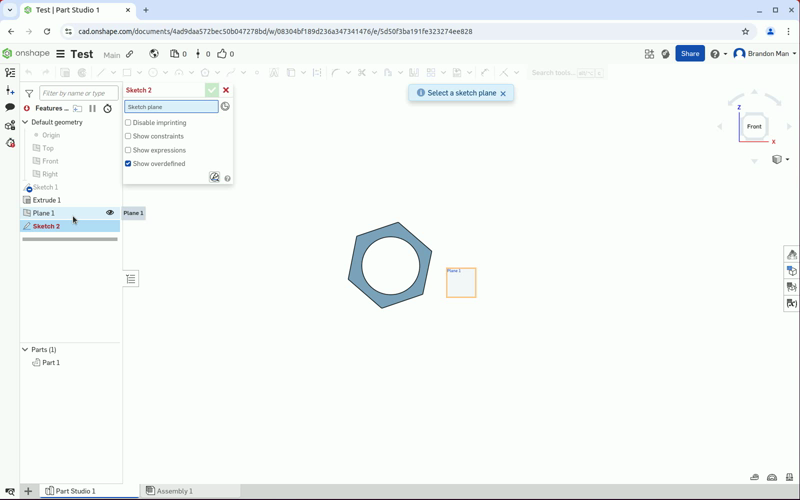
click(73, 215)
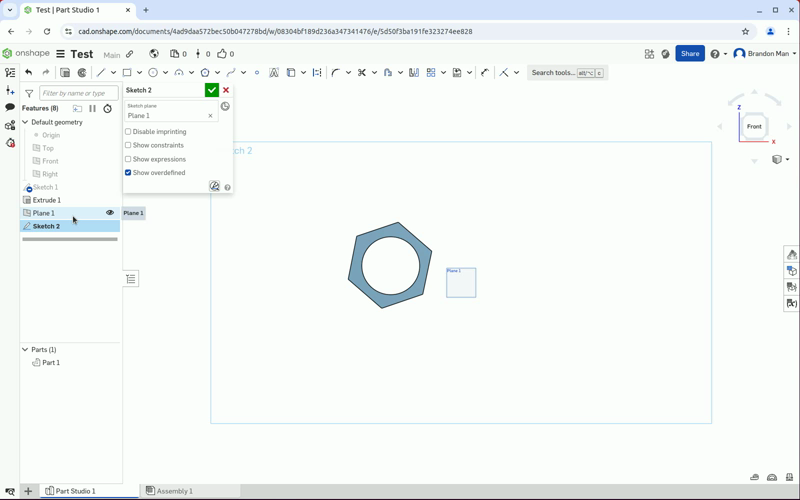
mouse_move(73, 352)
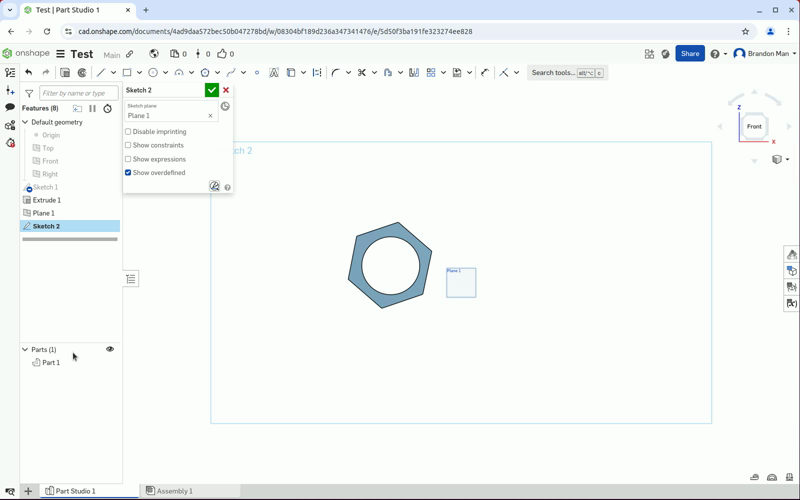
key(y)
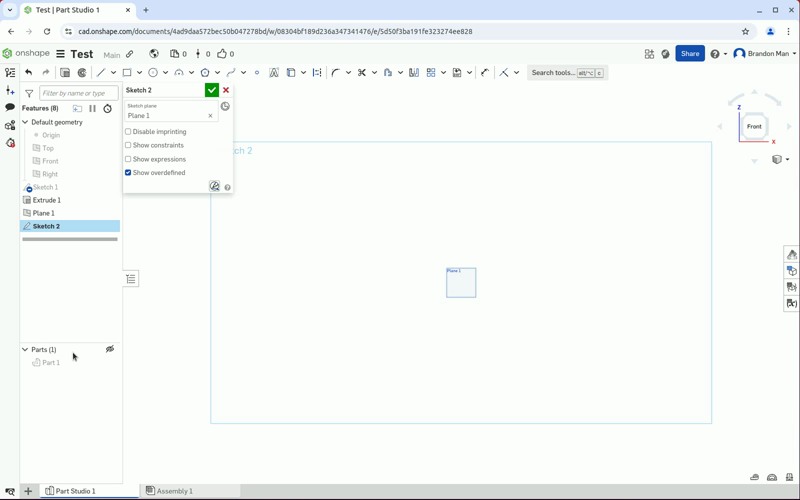
key(c)
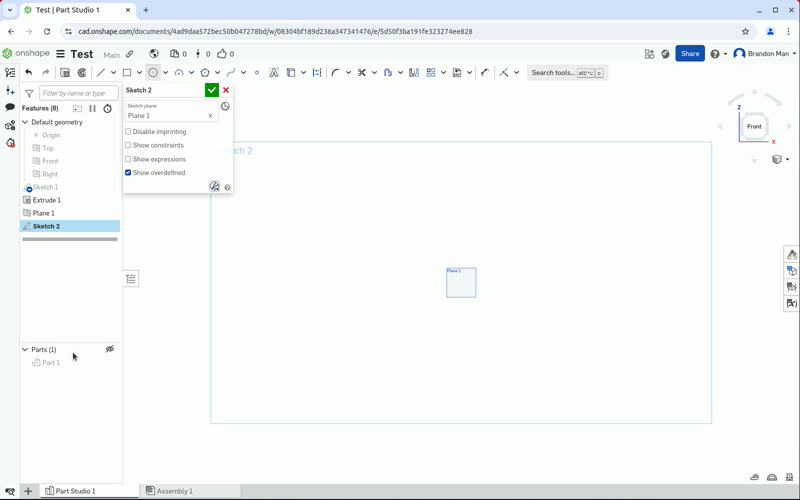
key_down(shift)
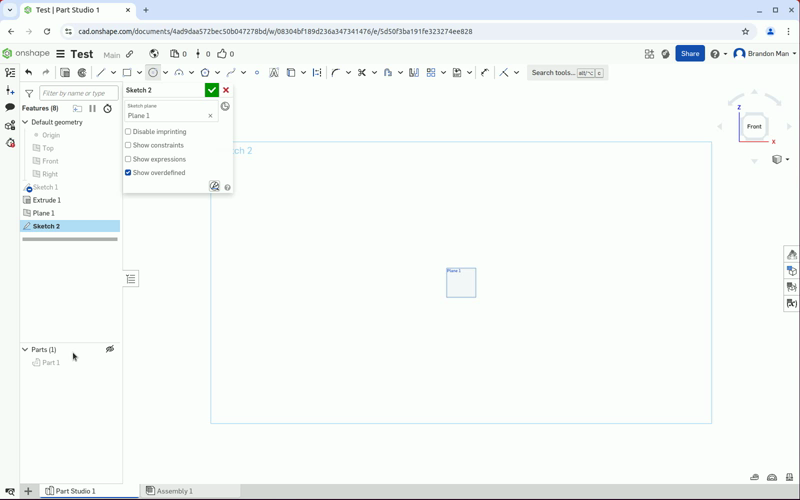
mouse_move(390, 265)
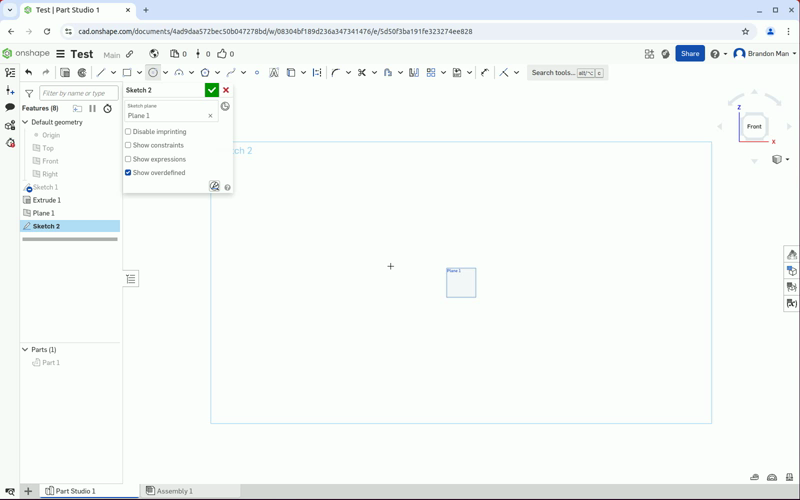
click(390, 265)
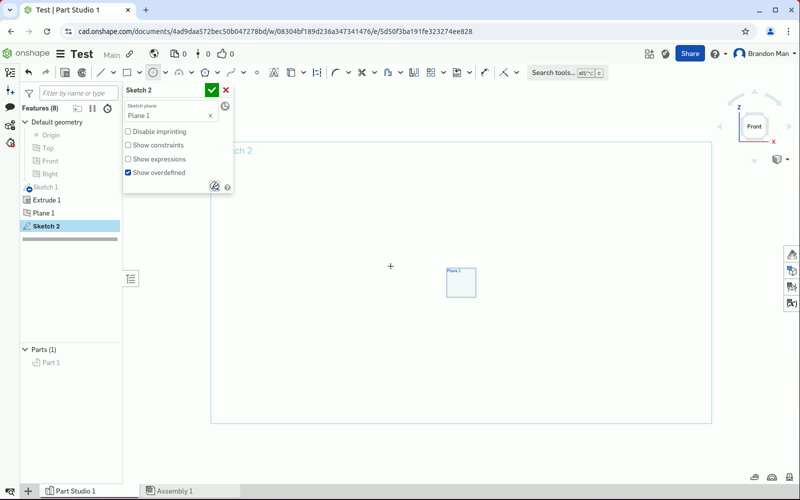
key_up(shift)
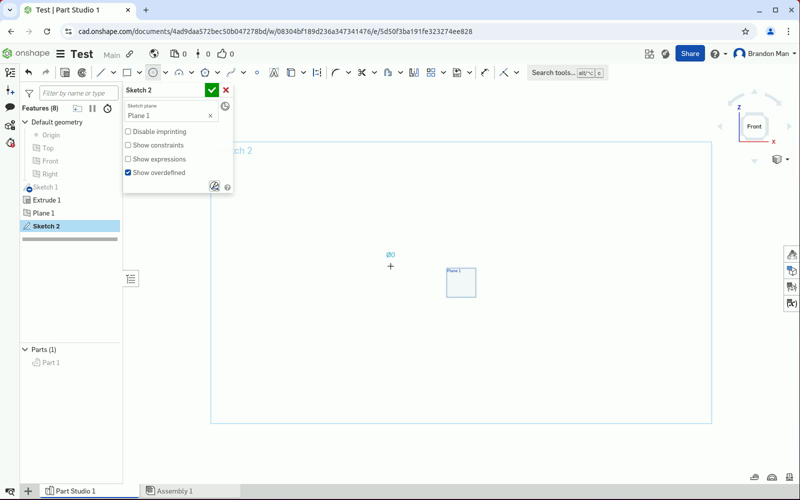
mouse_move(420, 265)
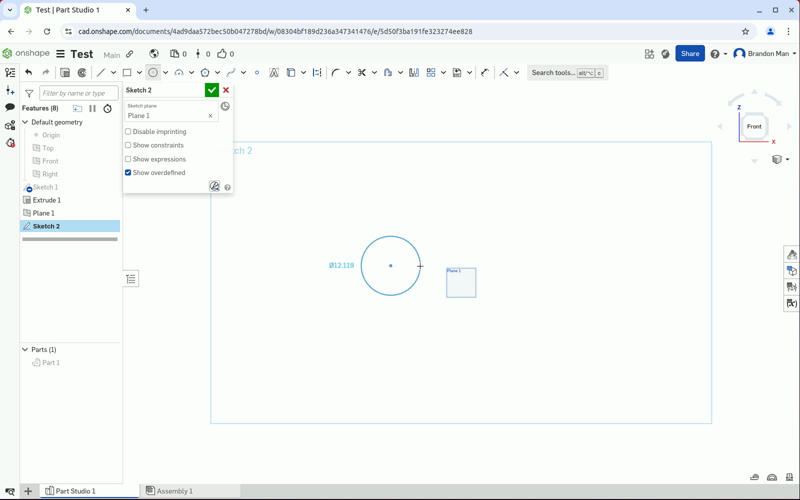
click(420, 265)
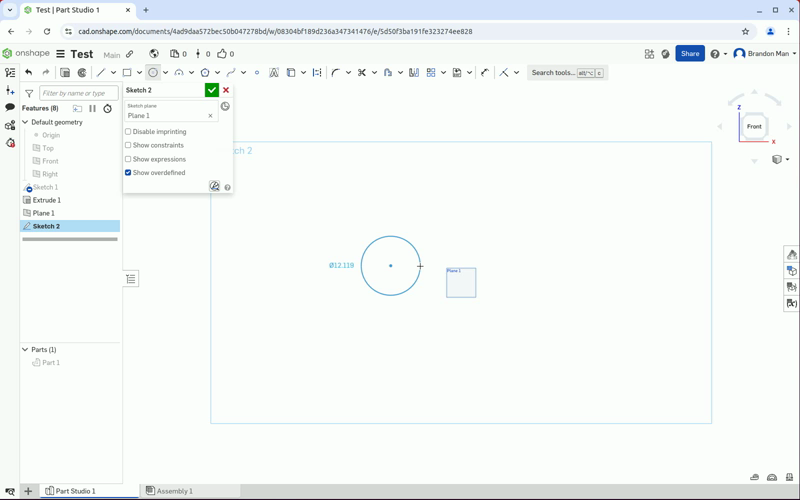
key(esc)
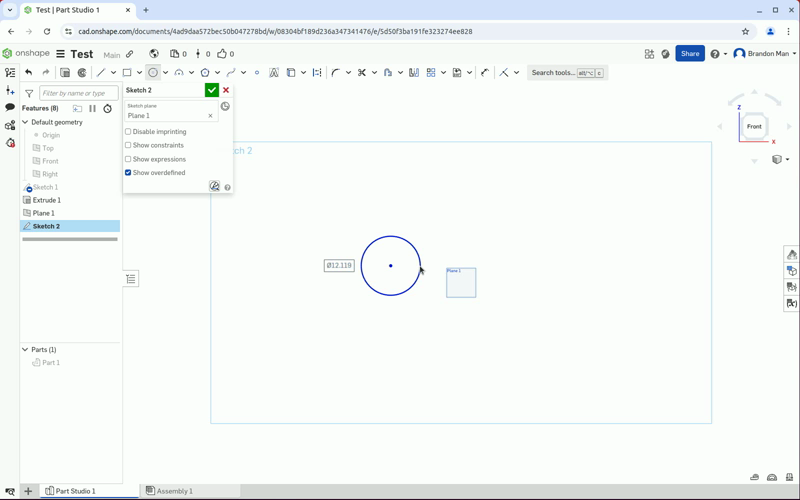
mouse_move(364, 261)
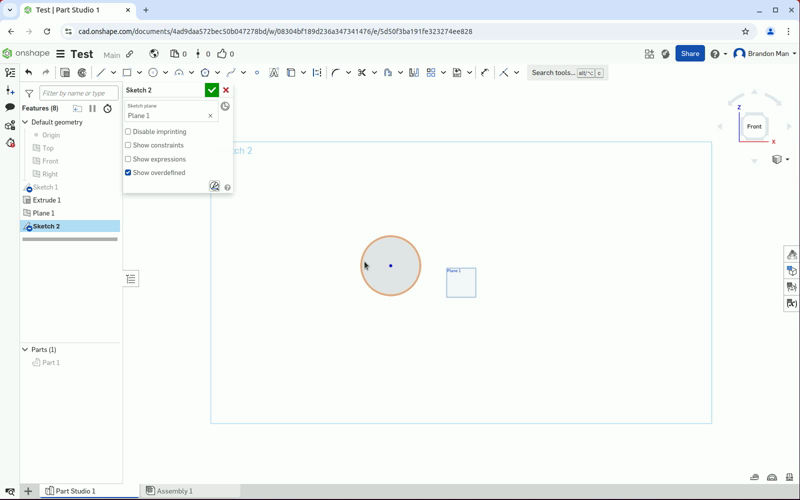
click(364, 261)
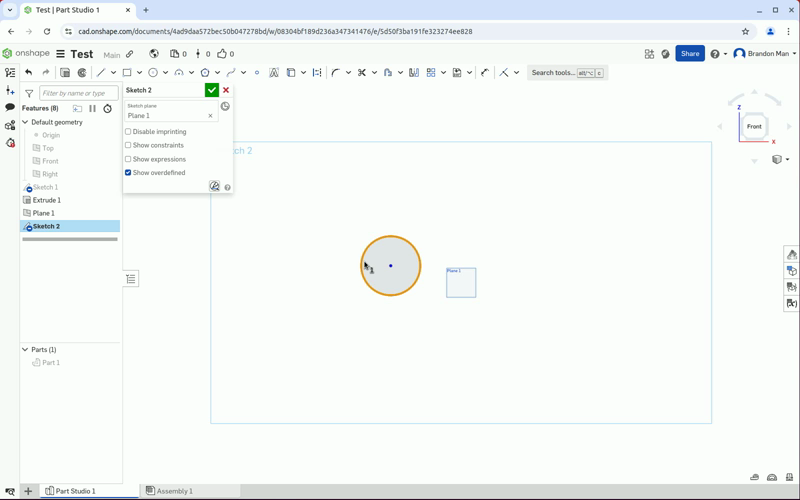
mouse_move(73, 352)
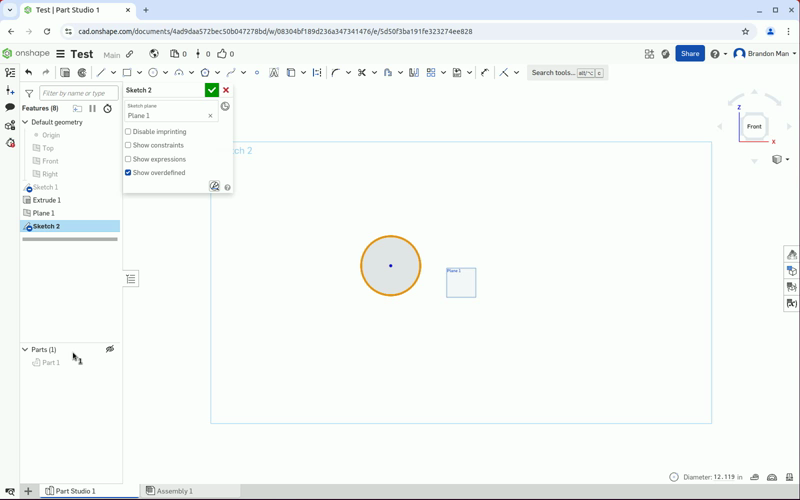
key(shift+y)
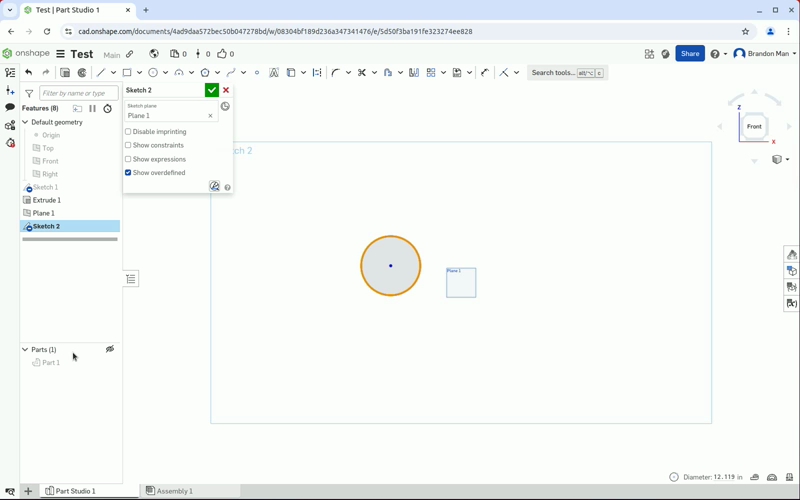
key(shift+e)
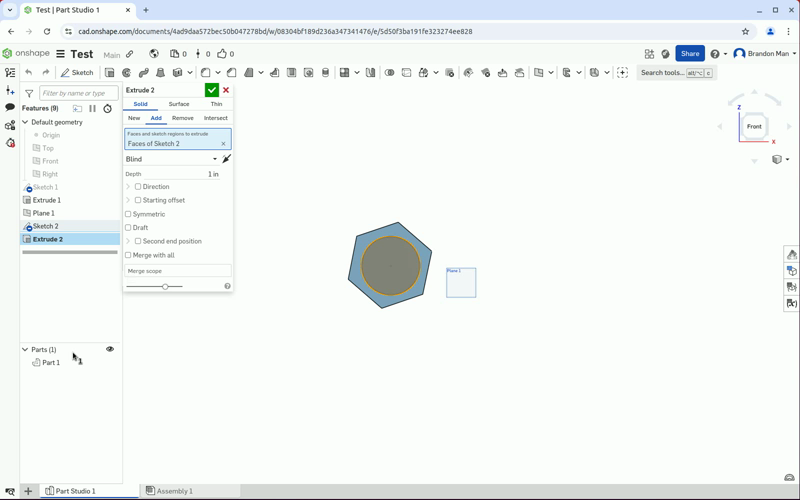
mouse_move(143, 106)
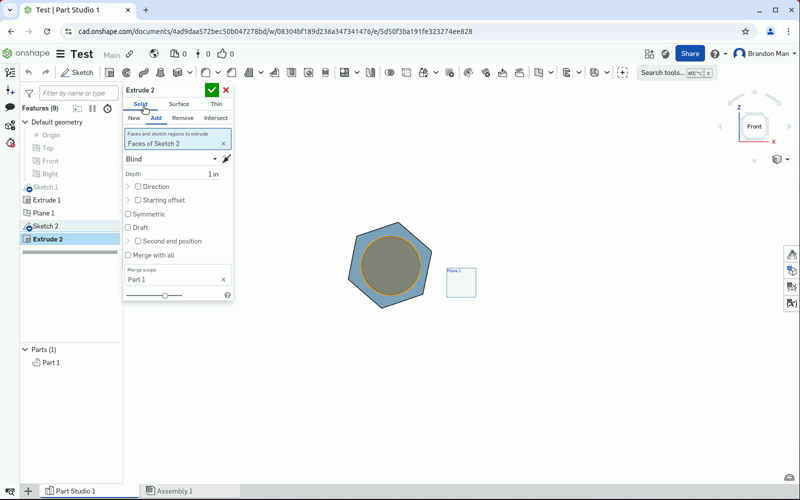
click(143, 106)
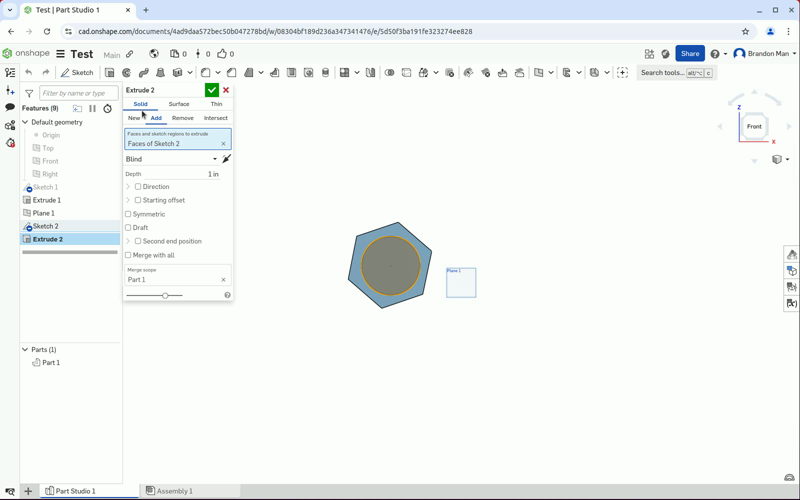
mouse_move(137, 120)
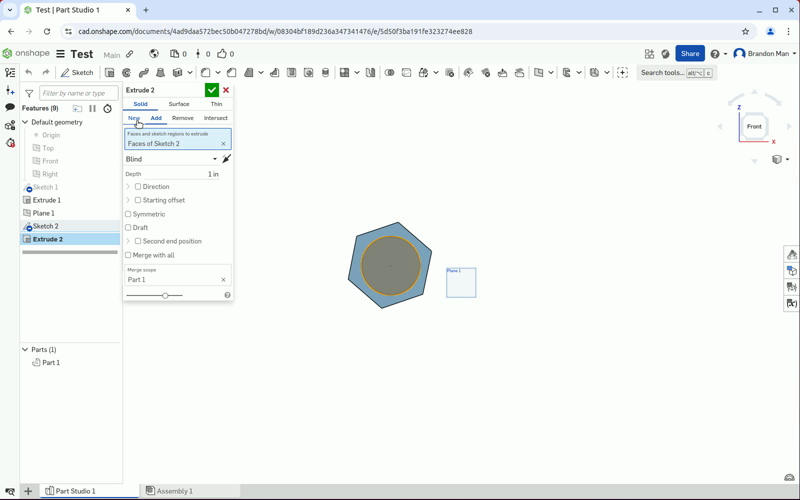
click(137, 120)
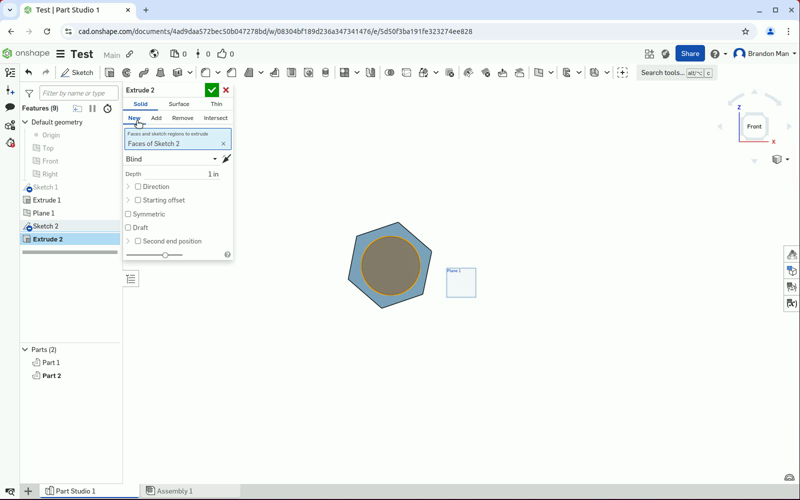
key(tab, 4)
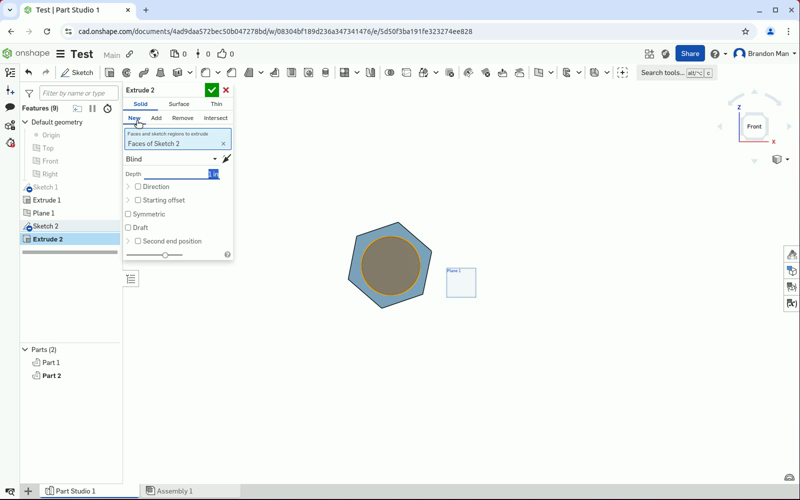
text(-24.312)
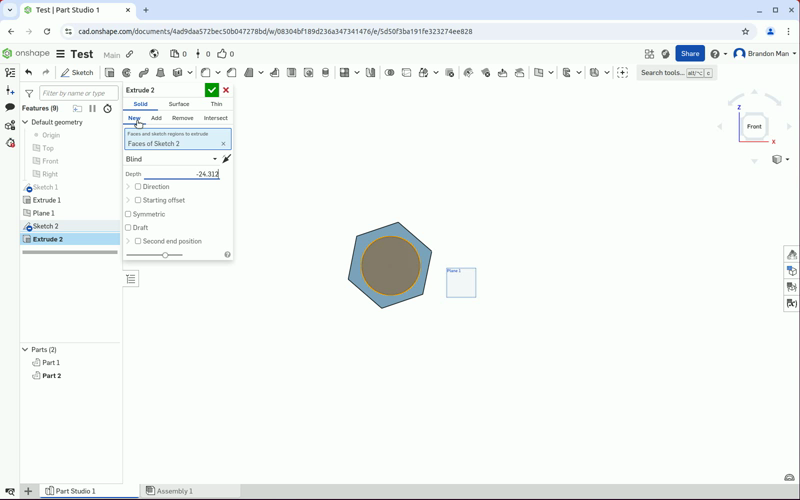
key(enter)
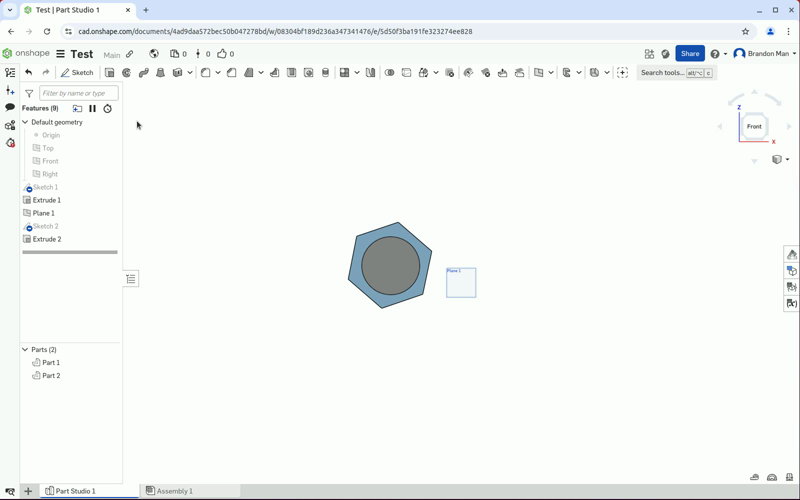
key(shift+h)
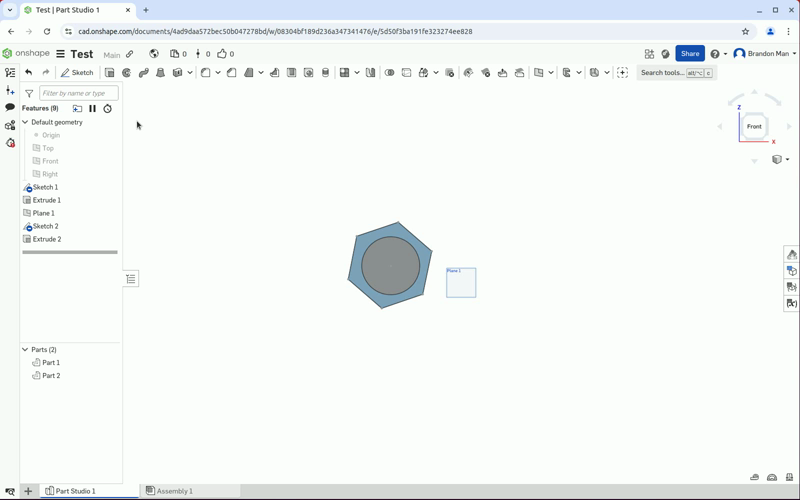
key(shift+h)
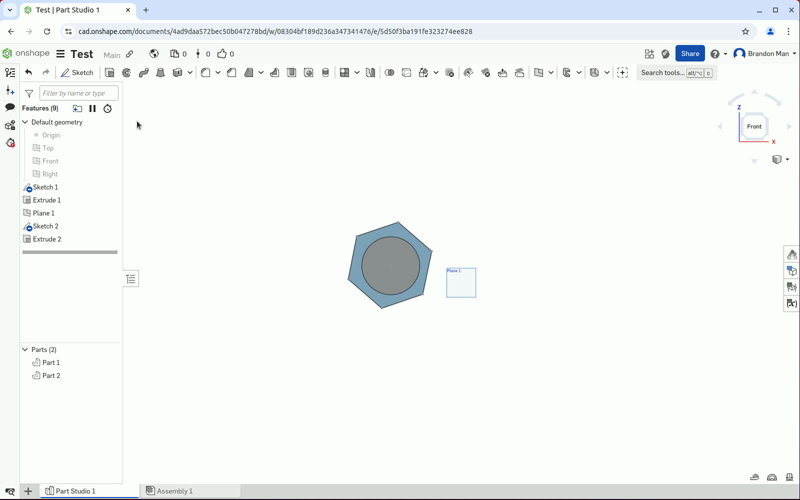
key(shift+7)
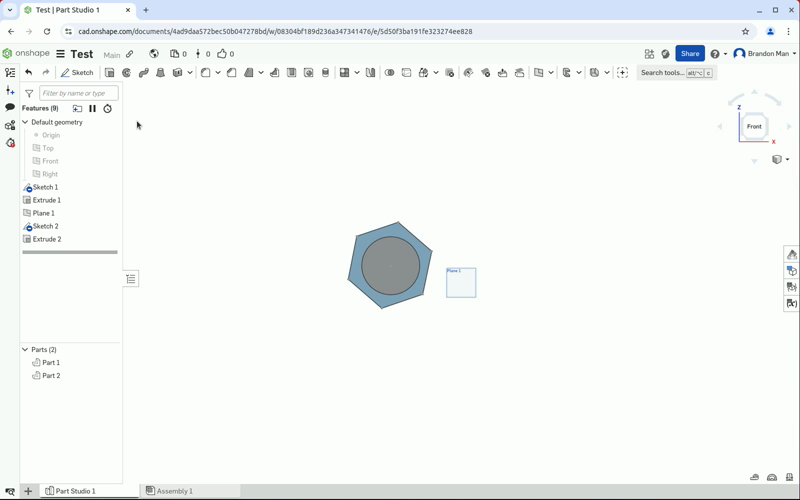
key(left, 2)
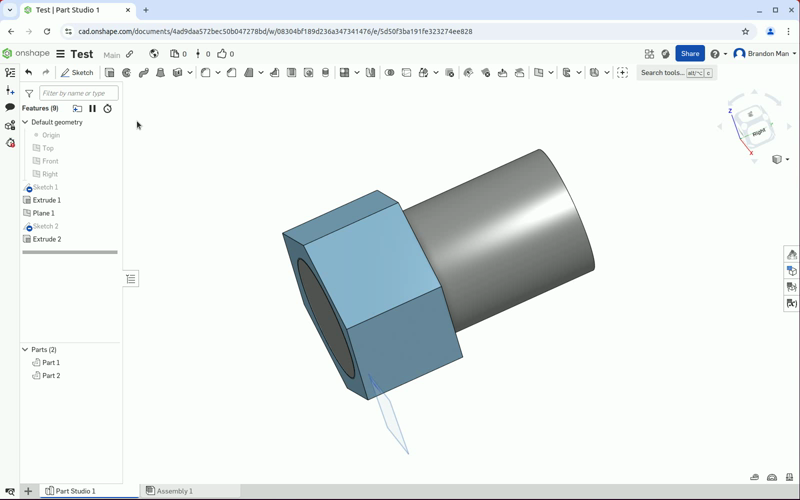
key(down, 2)
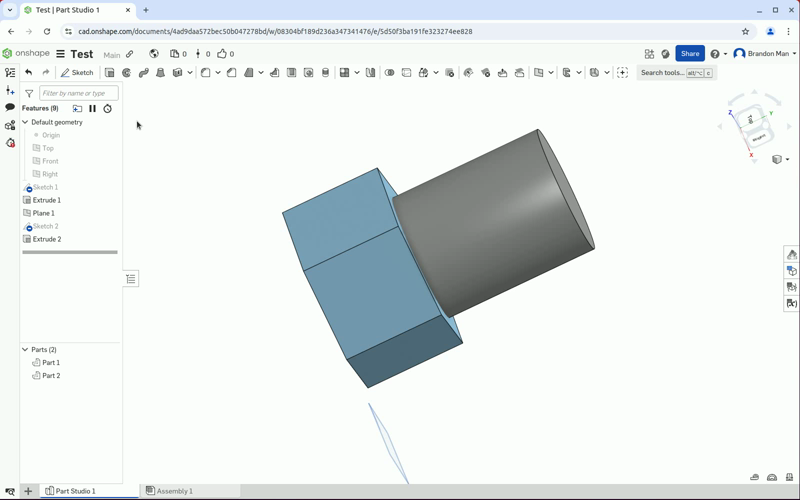
key(up, 2)
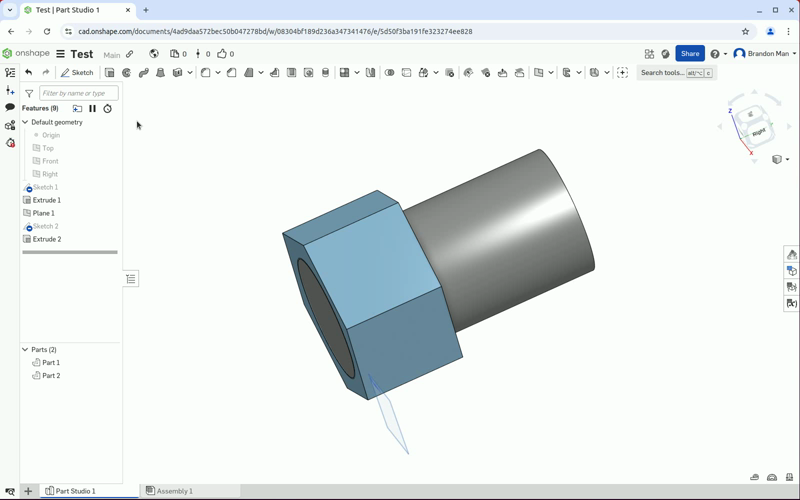
key(right, 2)
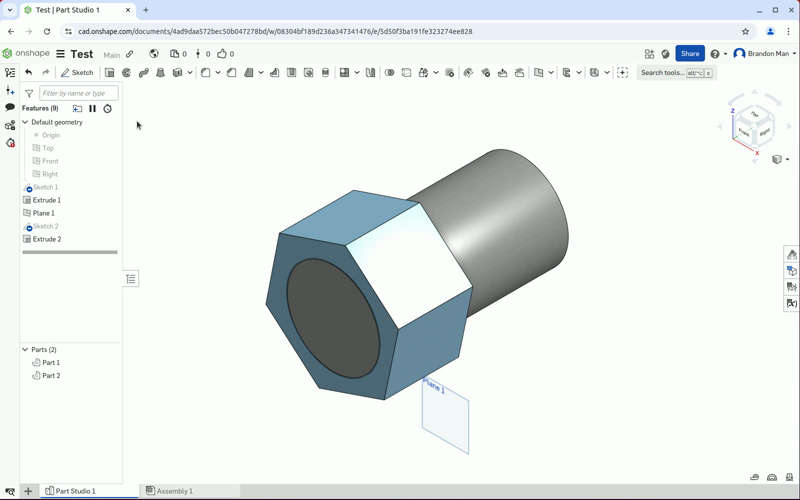
mouse_move(73, 189)
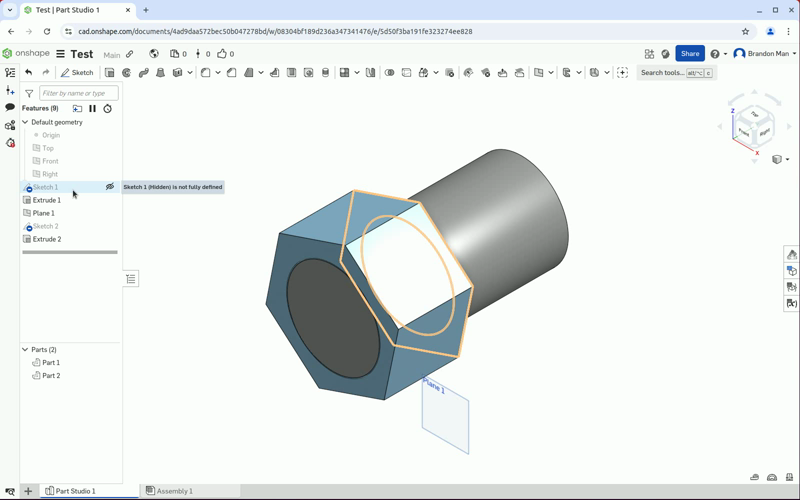
click(73, 189)